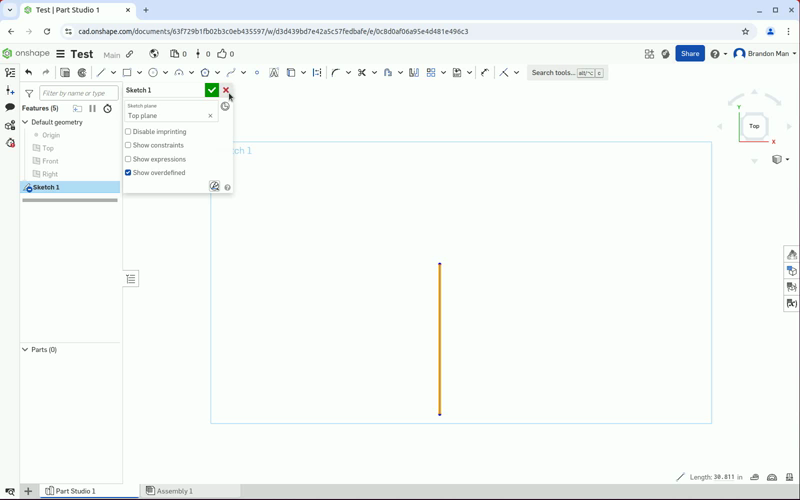
key(shift+h)
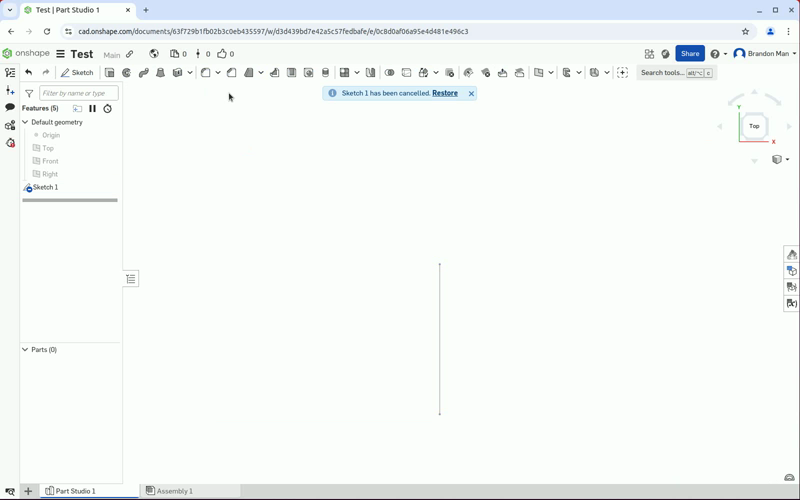
key(shift+s)
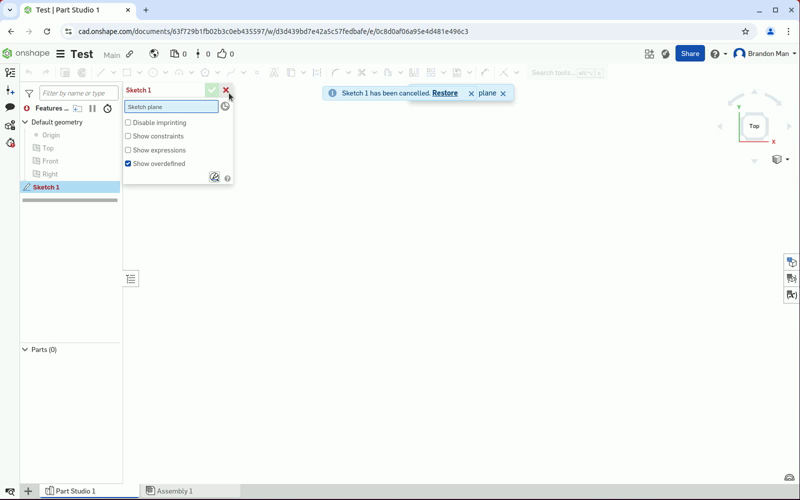
mouse_move(73, 150)
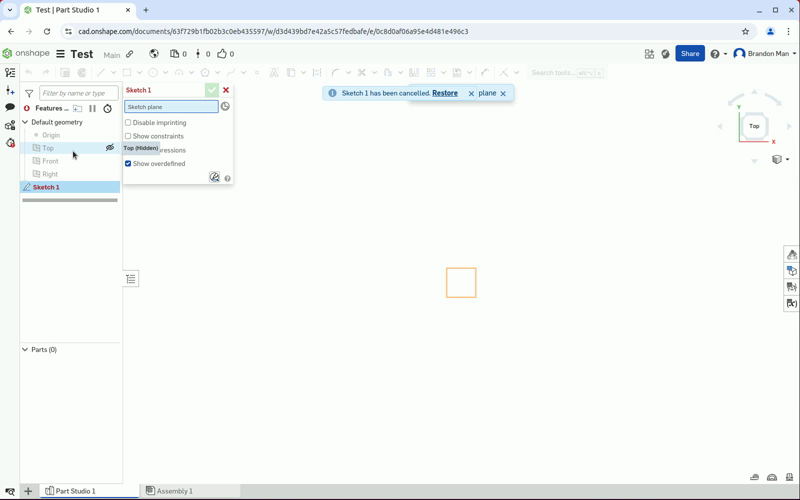
click(73, 150)
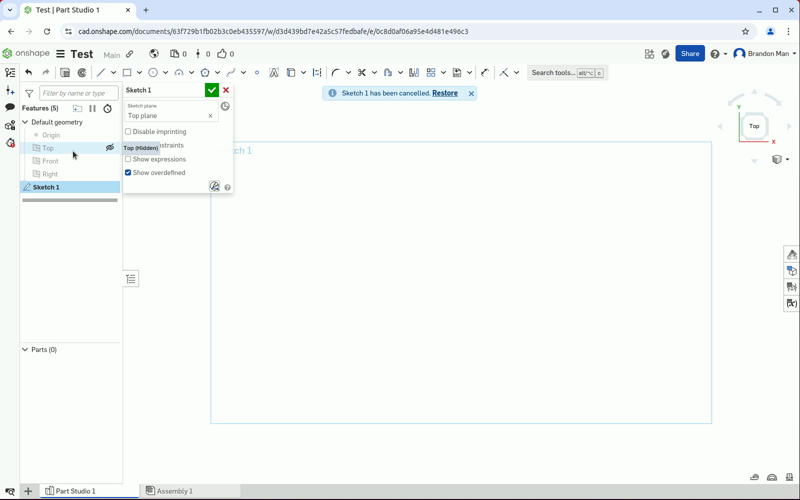
mouse_move(73, 352)
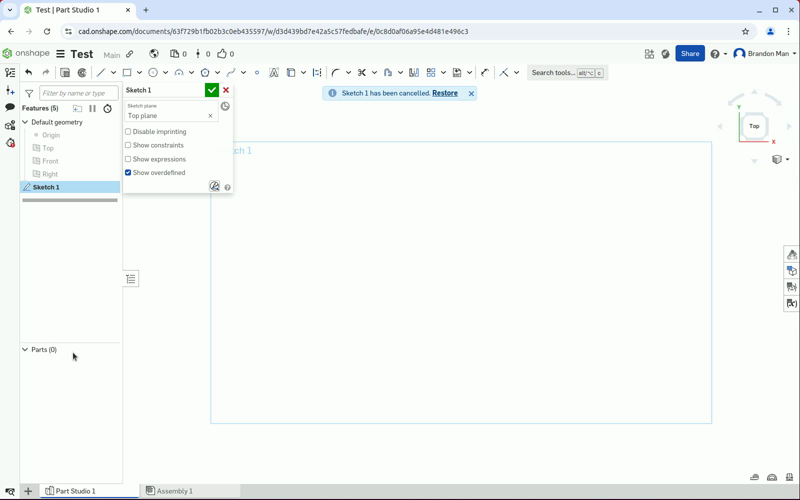
key(y)
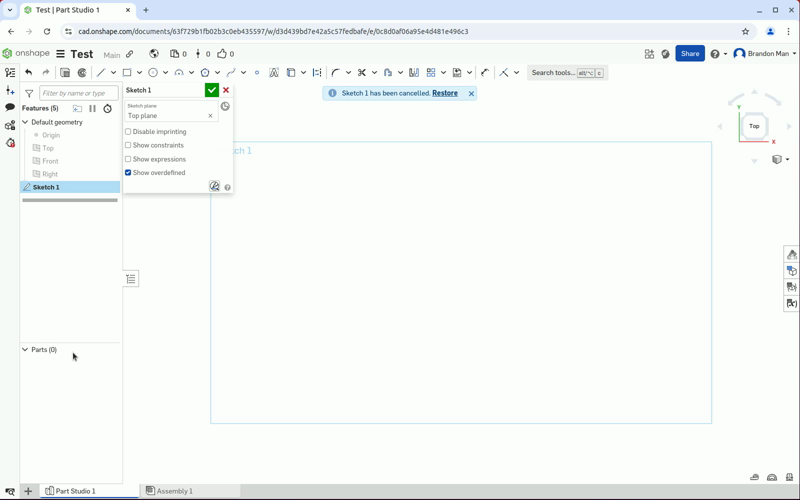
key(a)
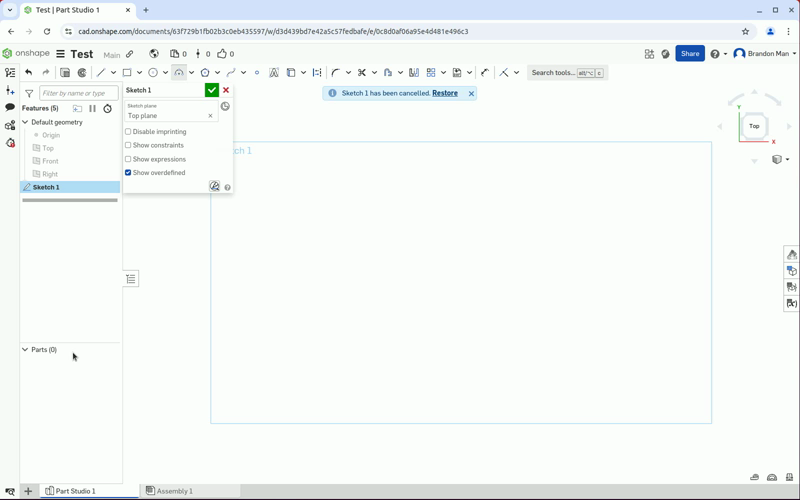
key_down(shift)
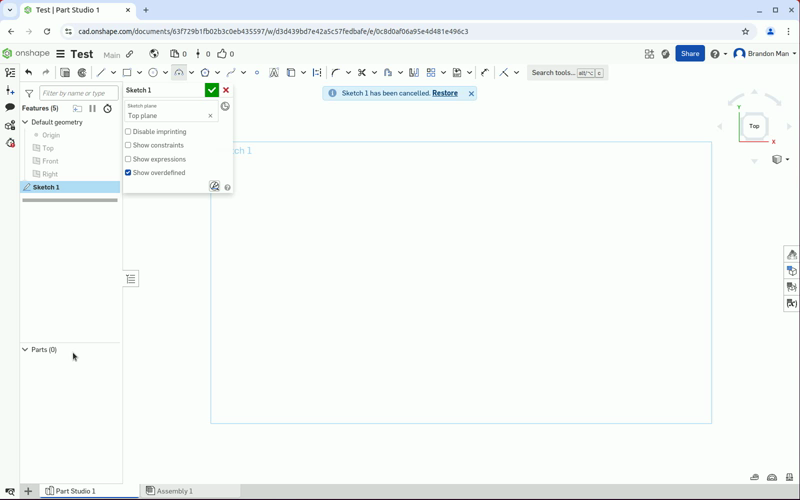
mouse_move(438, 375)
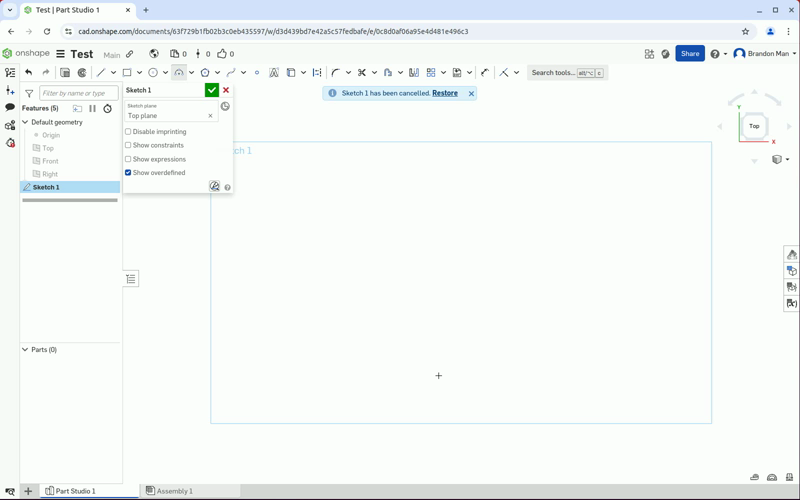
click(438, 375)
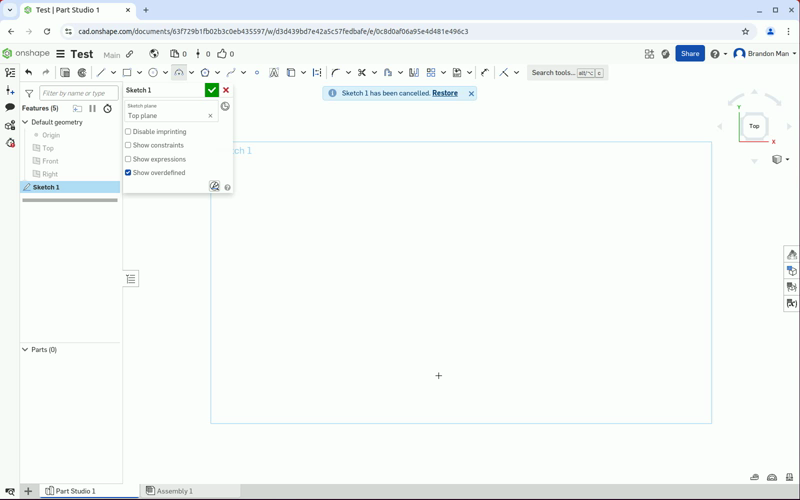
key_up(shift)
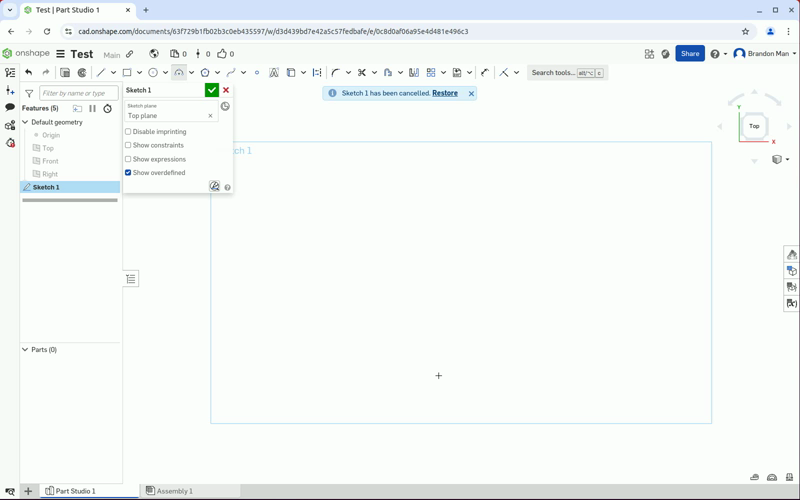
key_down(shift)
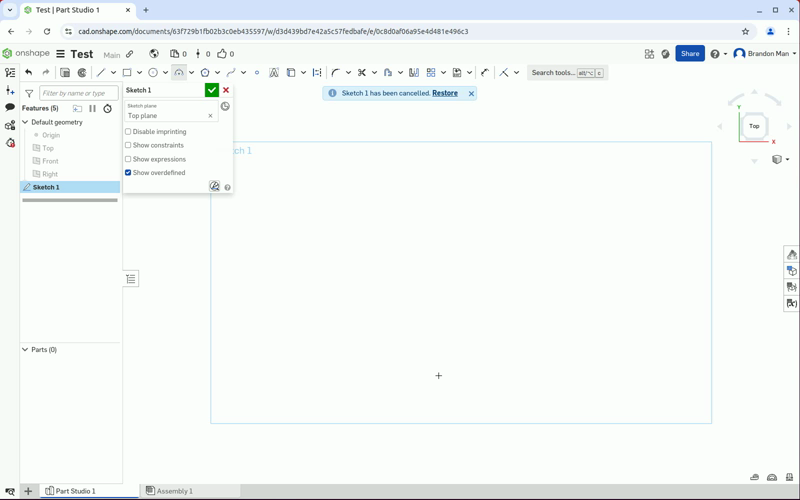
mouse_move(481, 375)
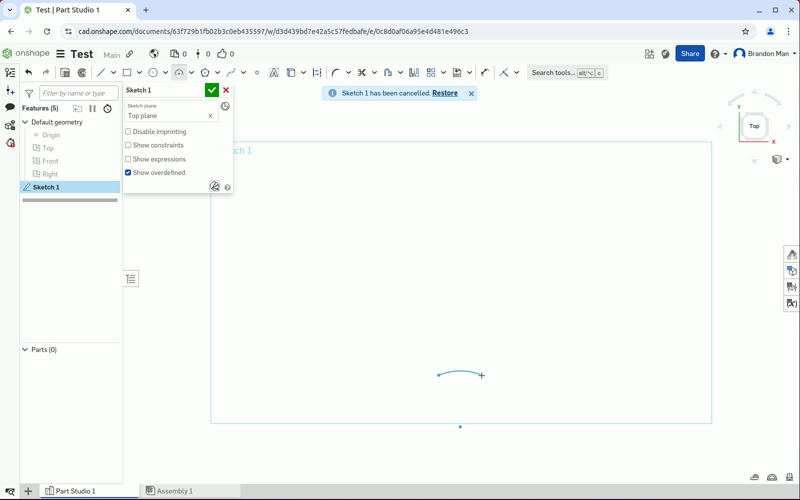
click(481, 375)
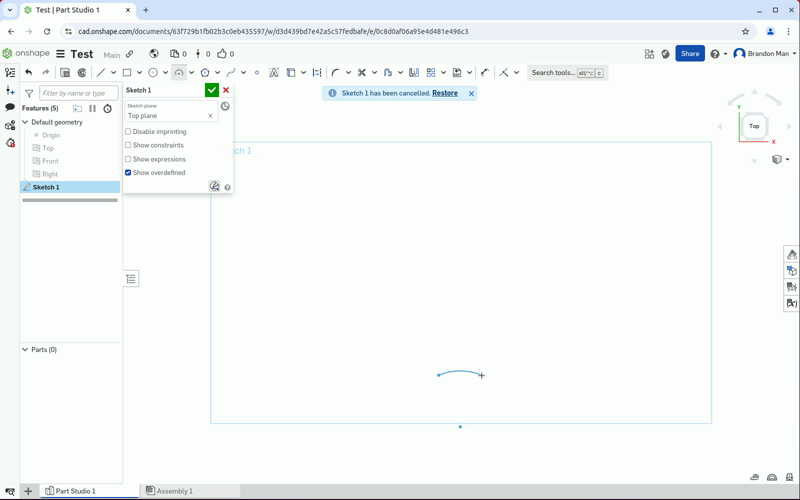
mouse_move(460, 192)
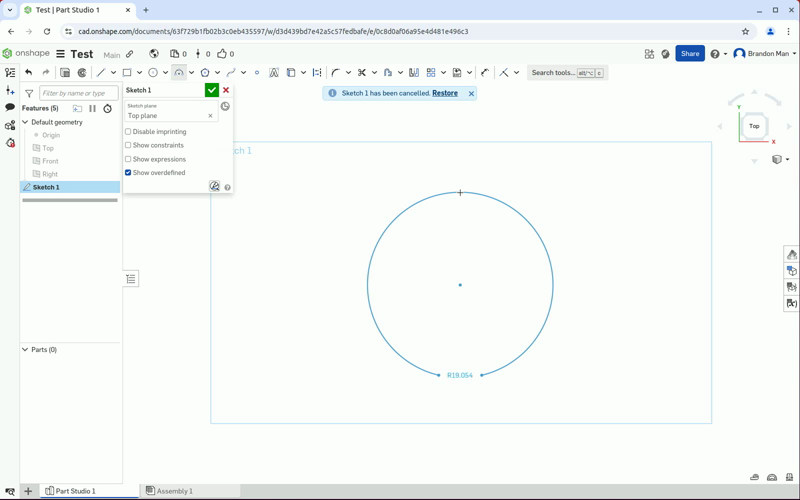
click(460, 192)
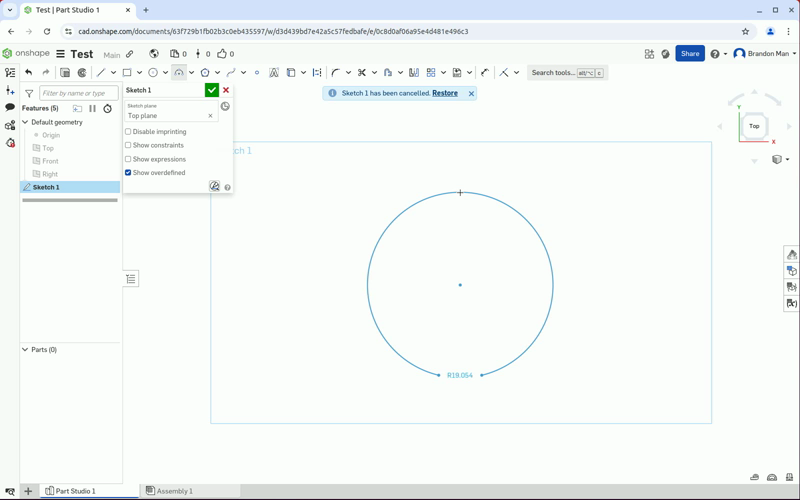
key_up(shift)
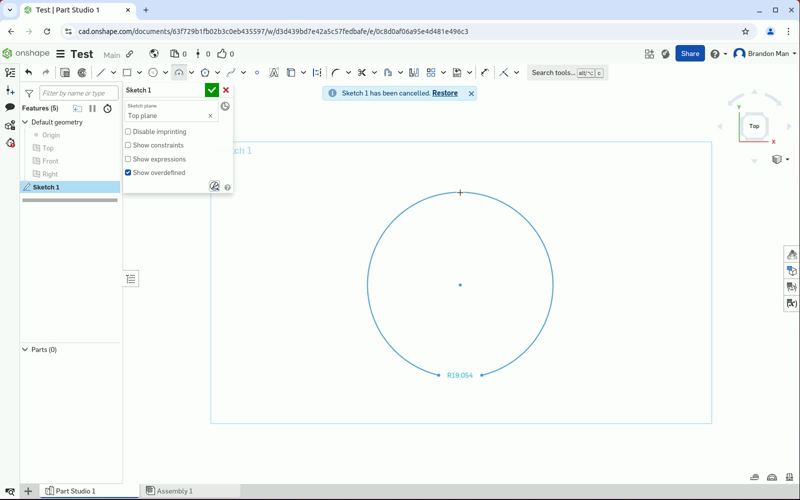
key(esc)
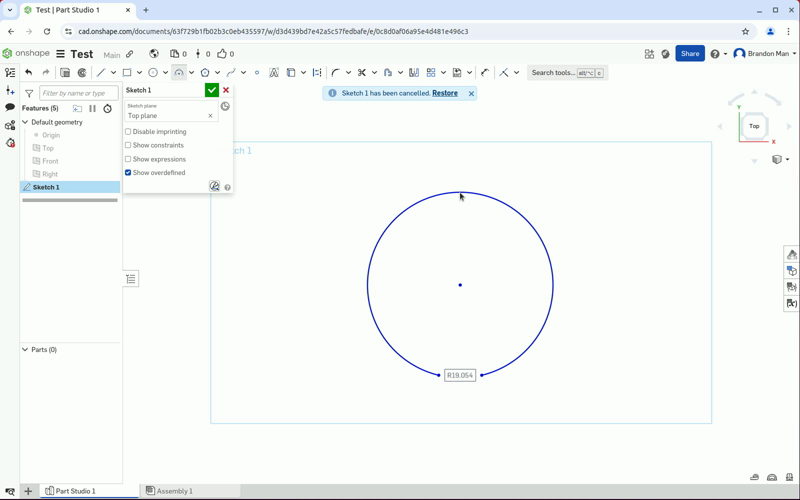
key(l)
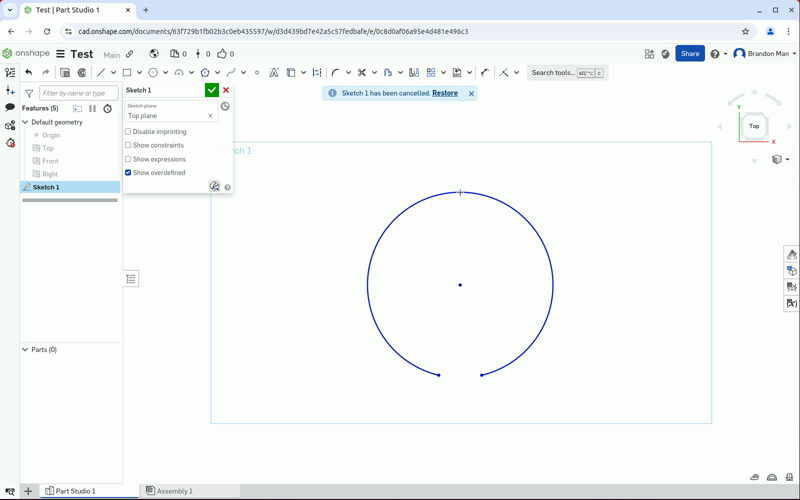
mouse_move(481, 375)
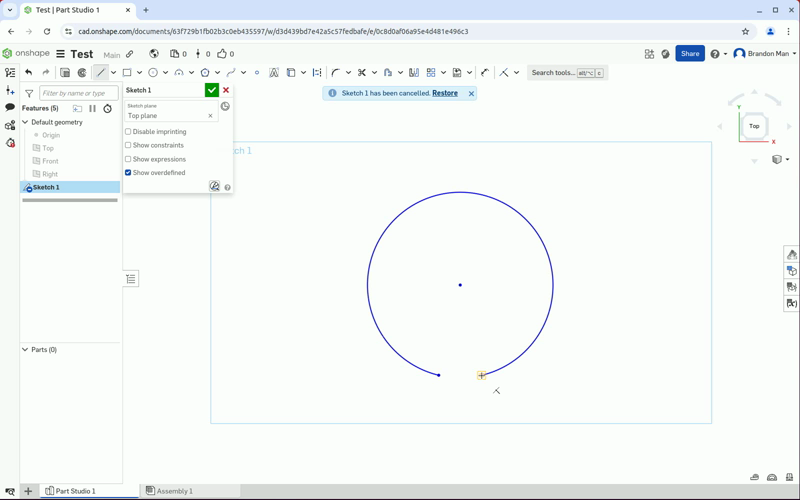
click(481, 375)
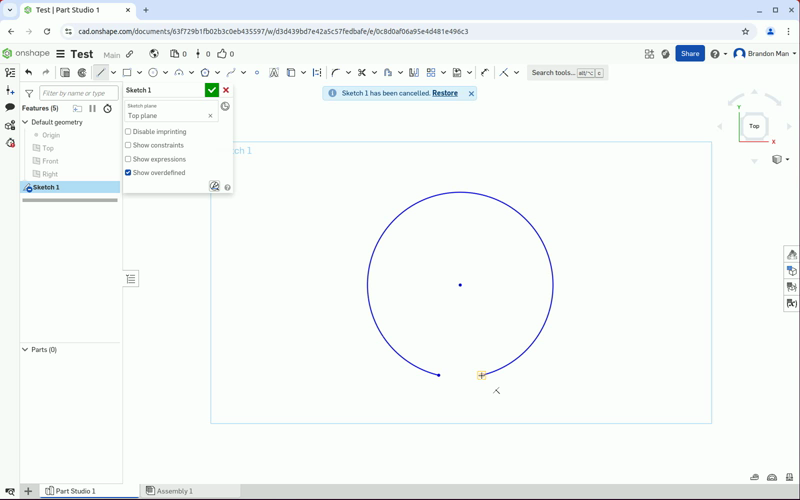
key_down(shift)
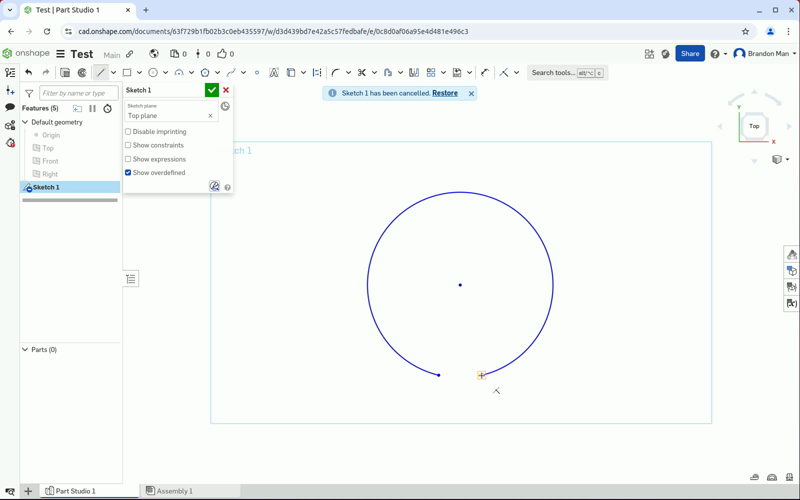
mouse_move(481, 303)
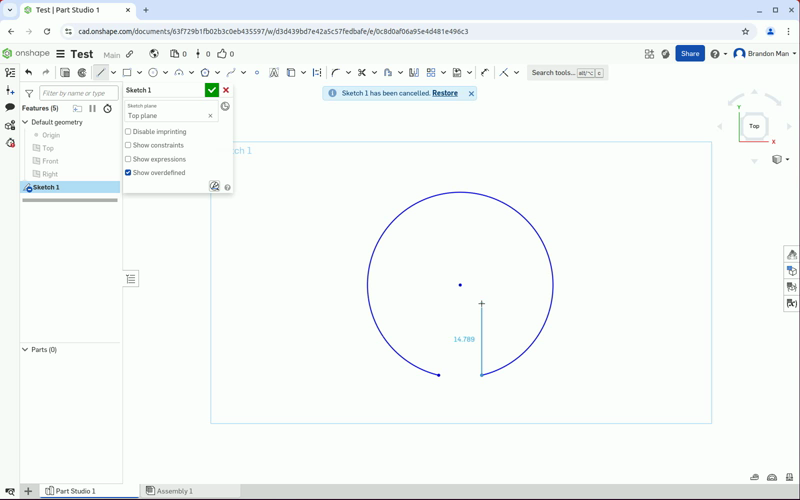
click(481, 303)
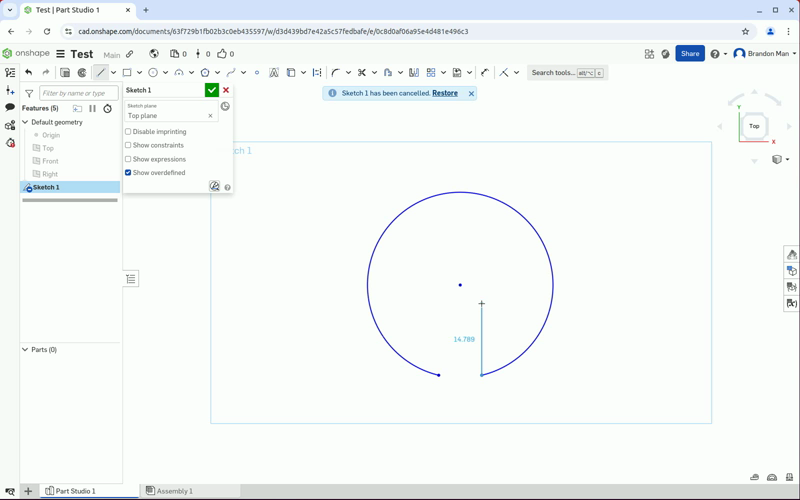
key_up(shift)
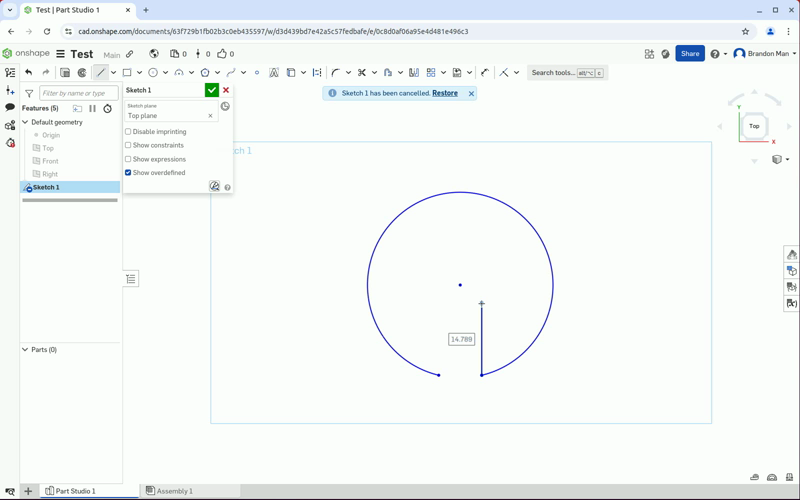
key(esc)
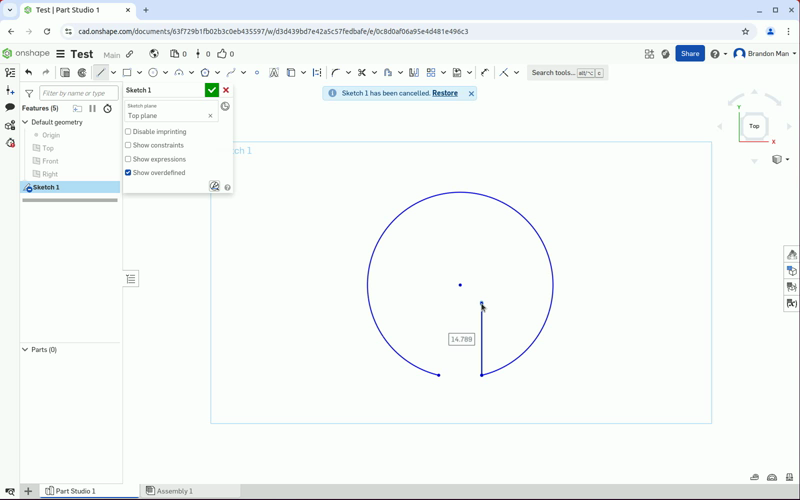
key(a)
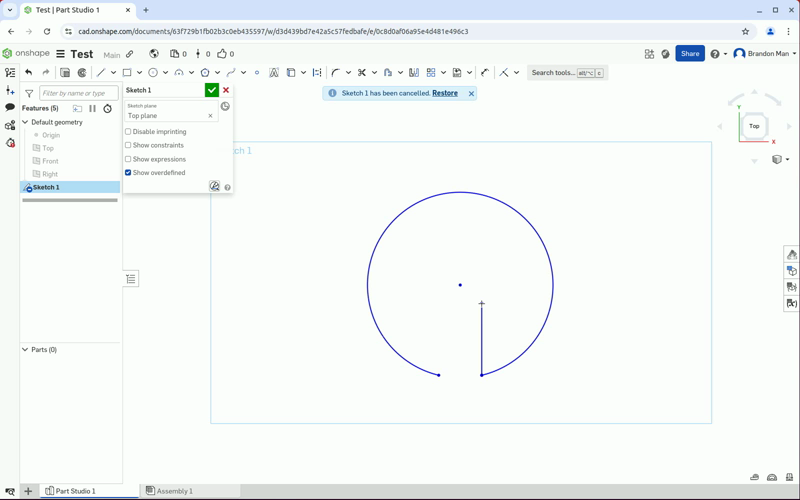
mouse_move(481, 303)
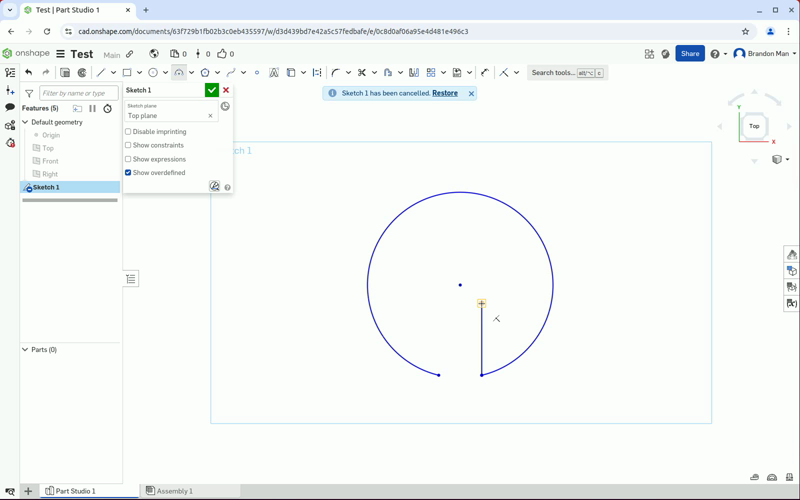
click(481, 303)
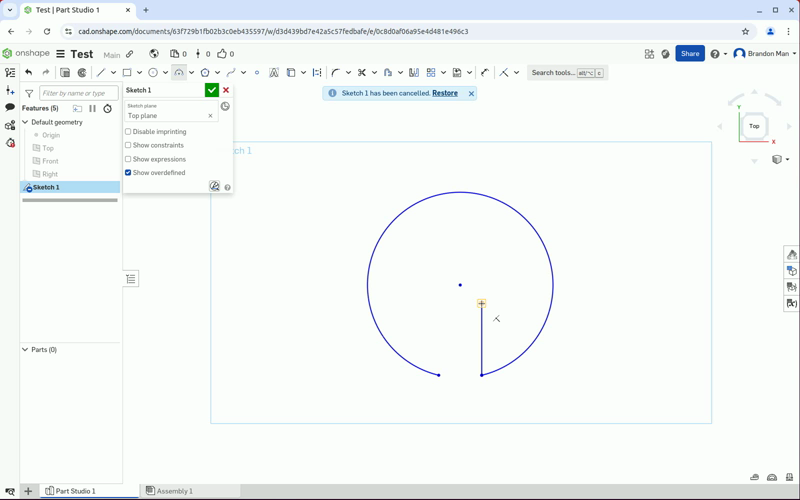
key_down(shift)
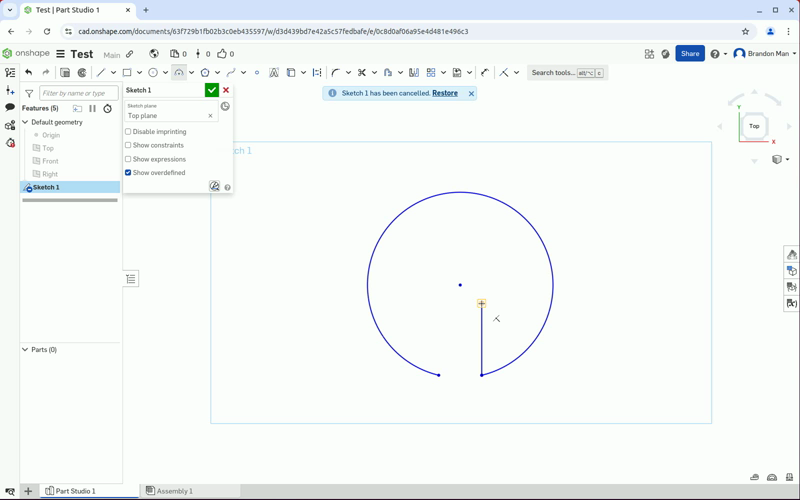
mouse_move(438, 303)
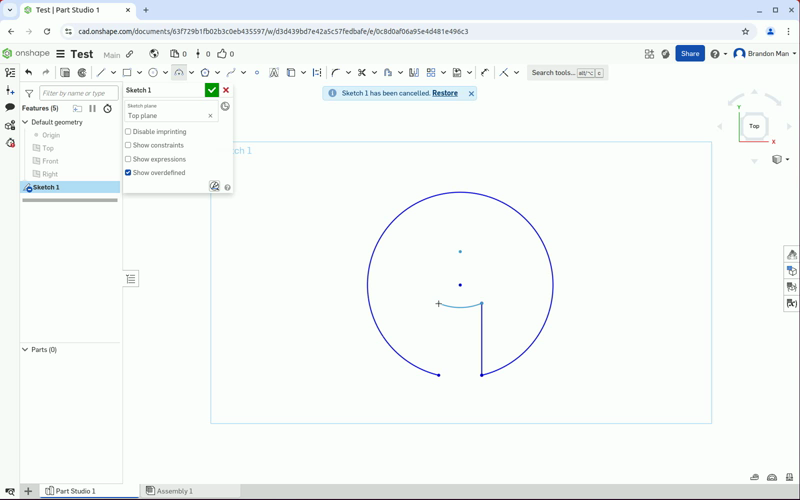
click(438, 303)
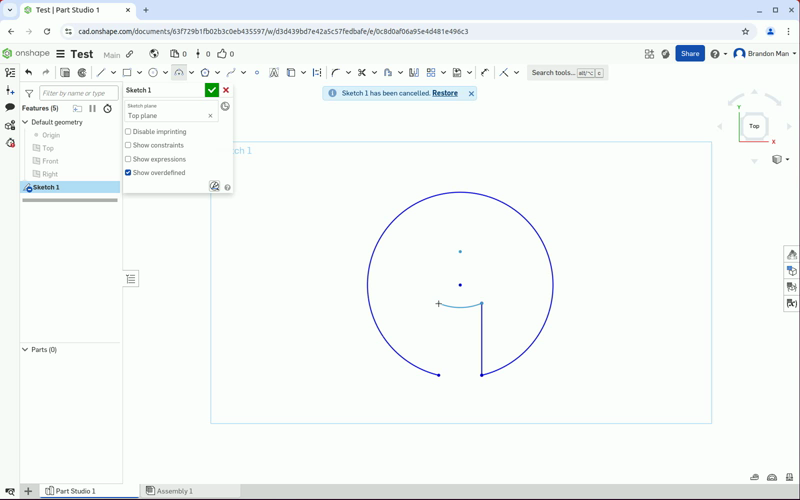
mouse_move(460, 254)
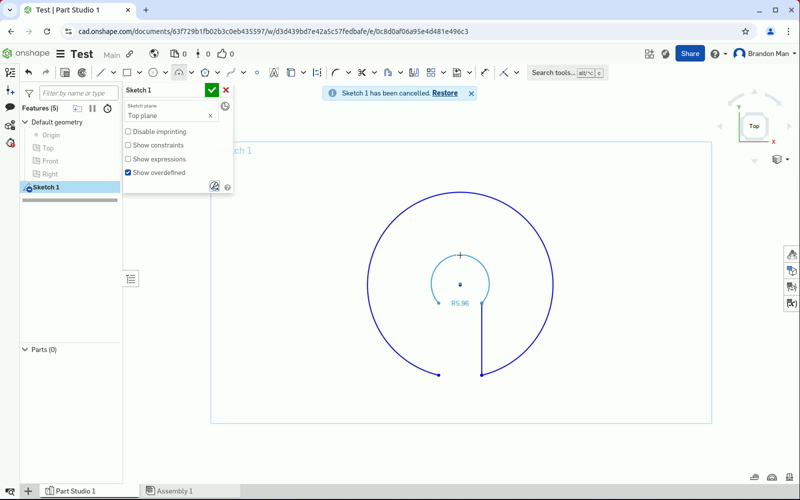
click(460, 254)
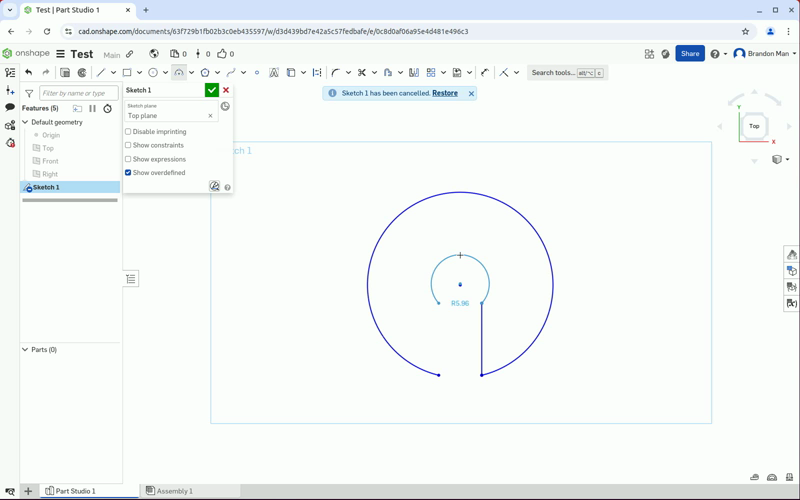
key_up(shift)
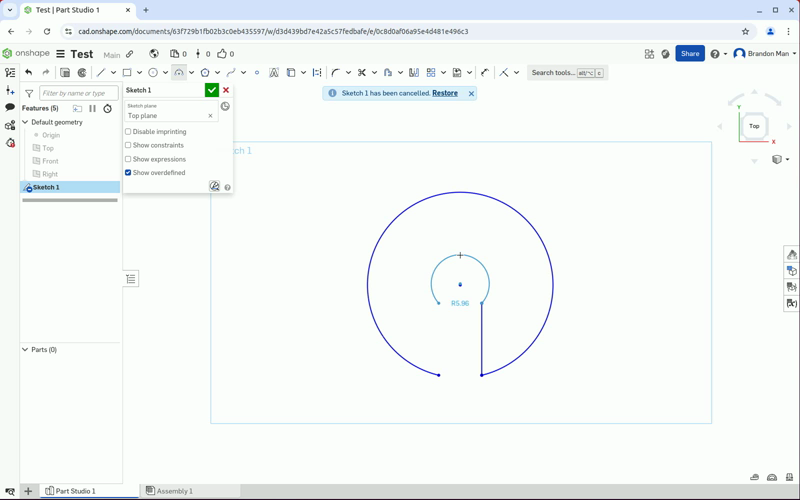
key(esc)
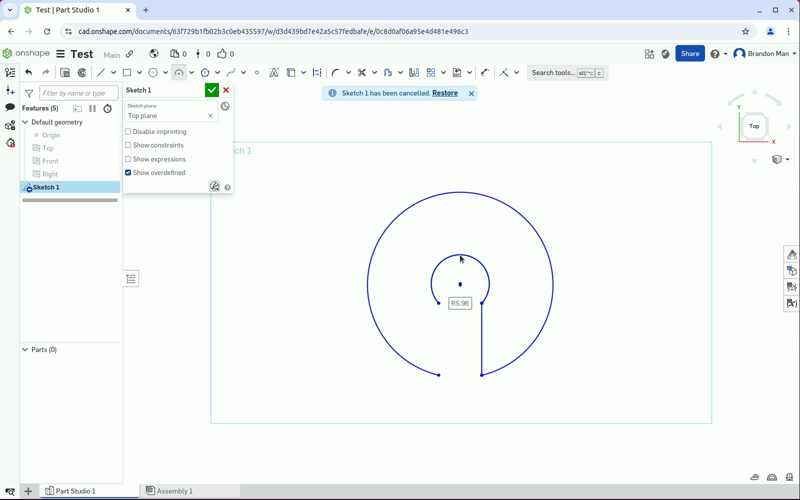
key(l)
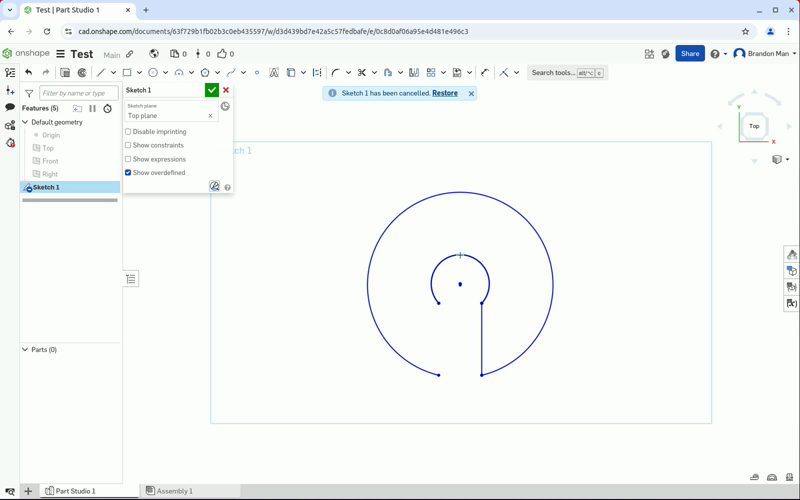
mouse_move(438, 303)
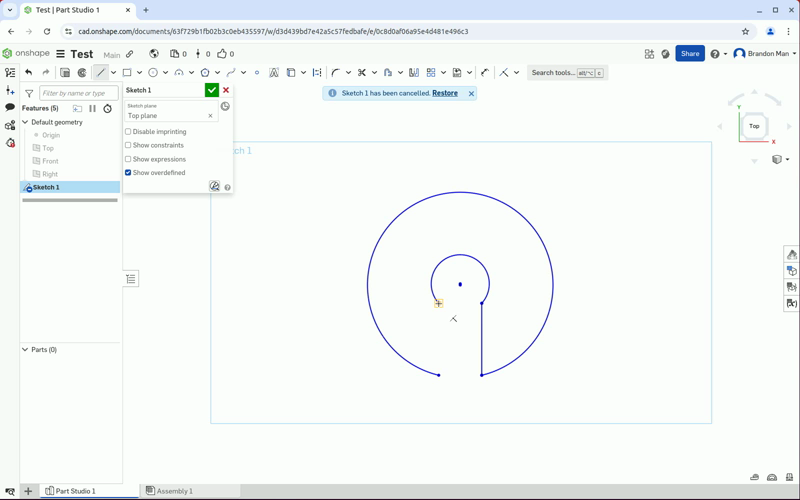
click(438, 303)
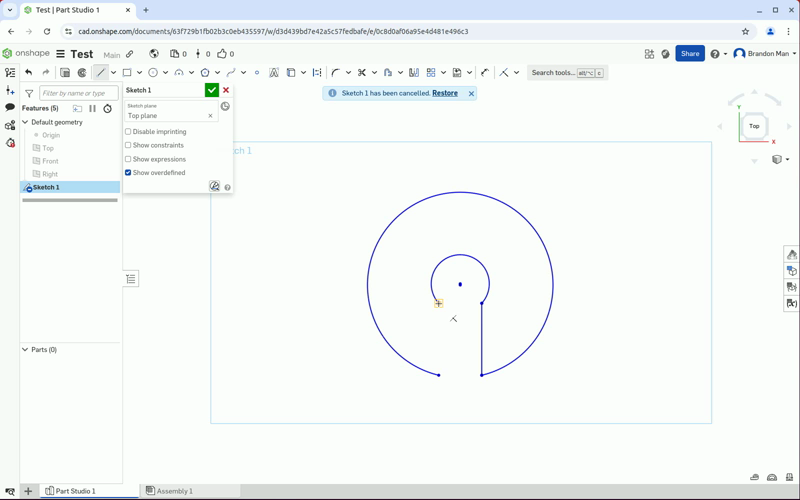
key_down(shift)
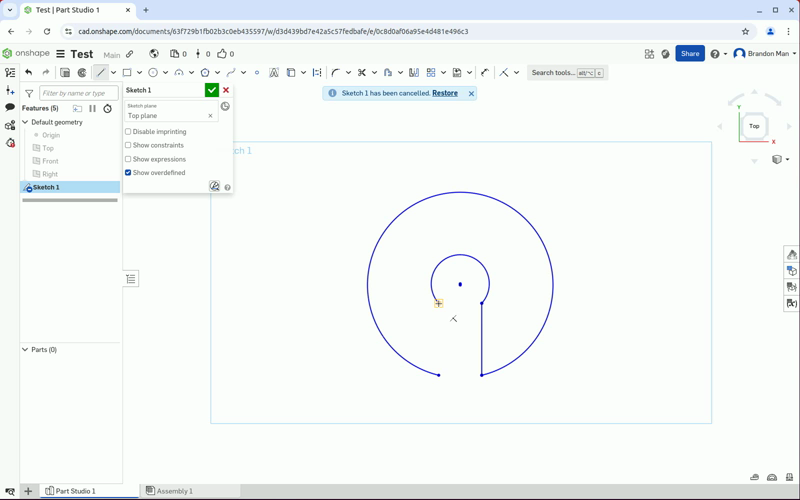
mouse_move(438, 375)
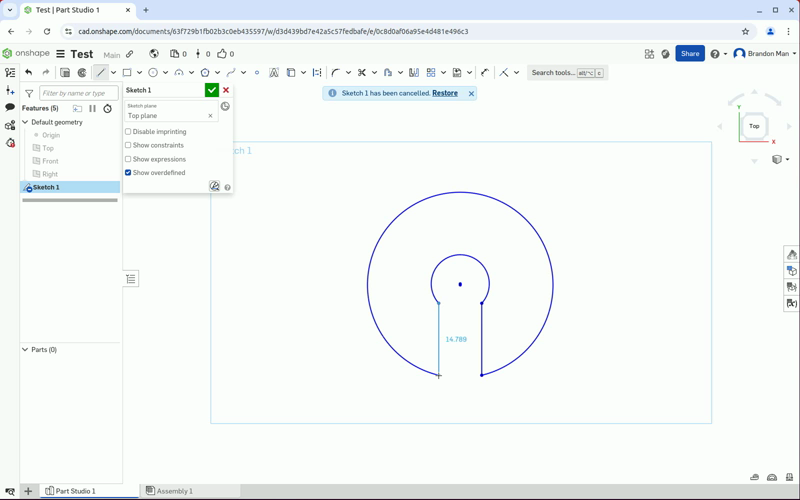
key_up(shift)
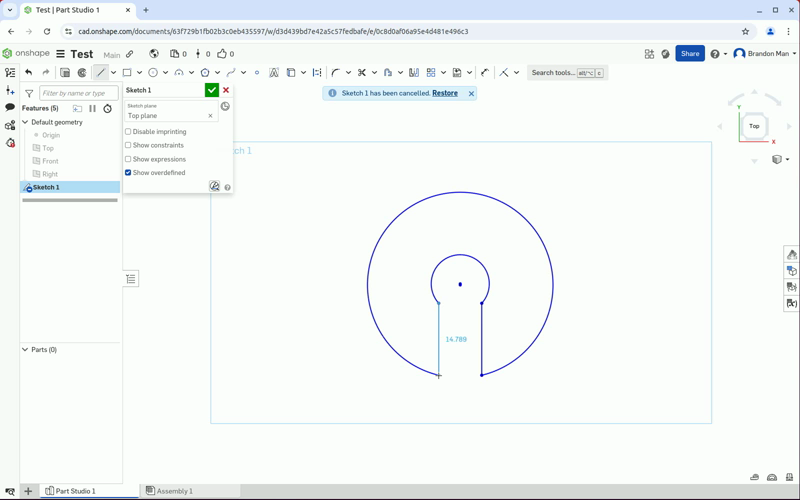
click(438, 375)
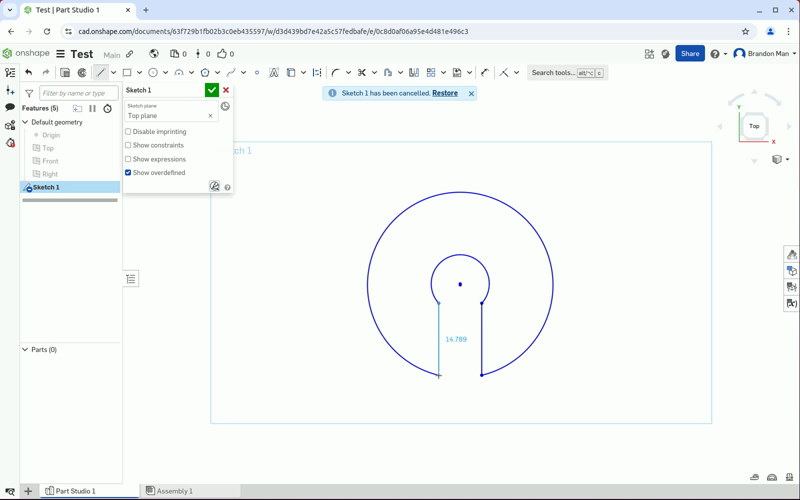
key(esc)
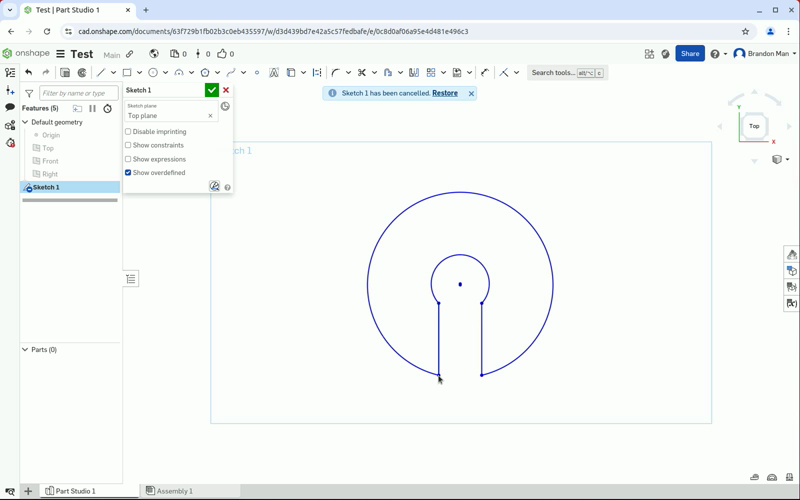
mouse_move(437, 230)
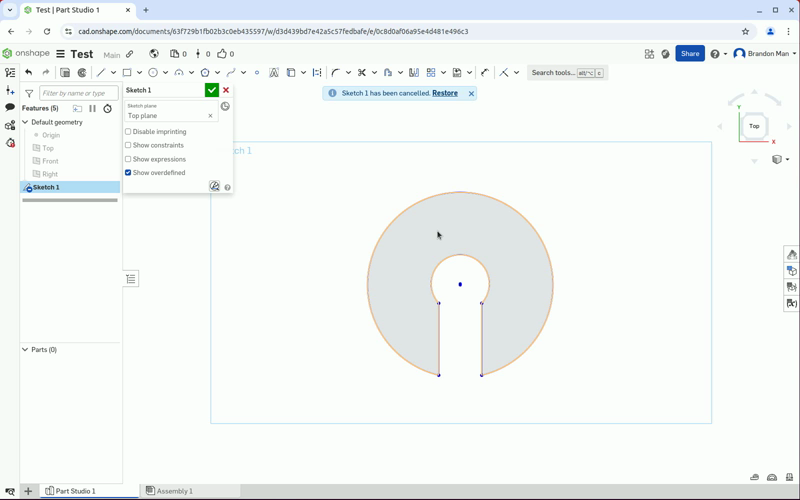
click(437, 230)
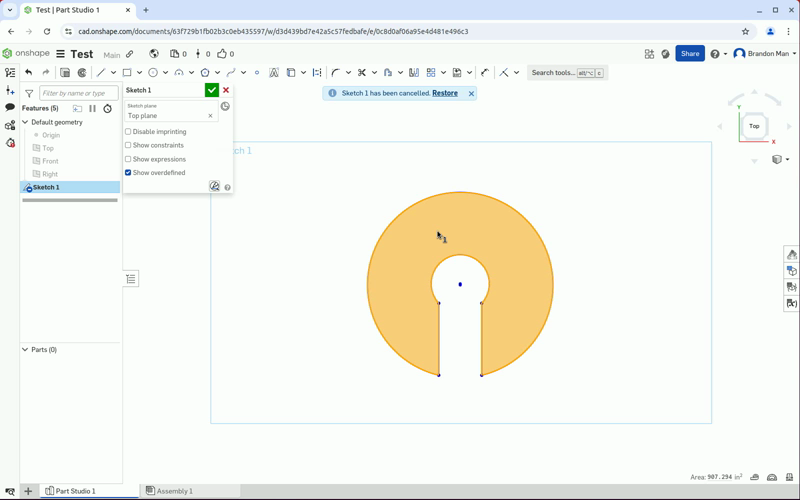
mouse_move(73, 352)
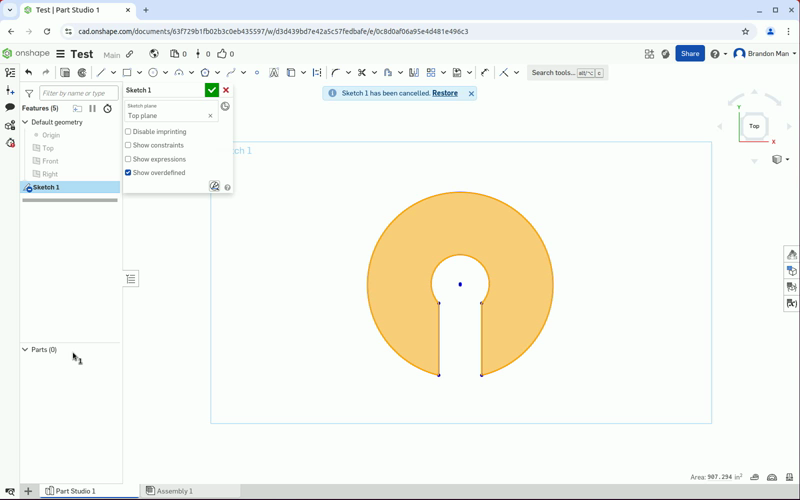
key(shift+y)
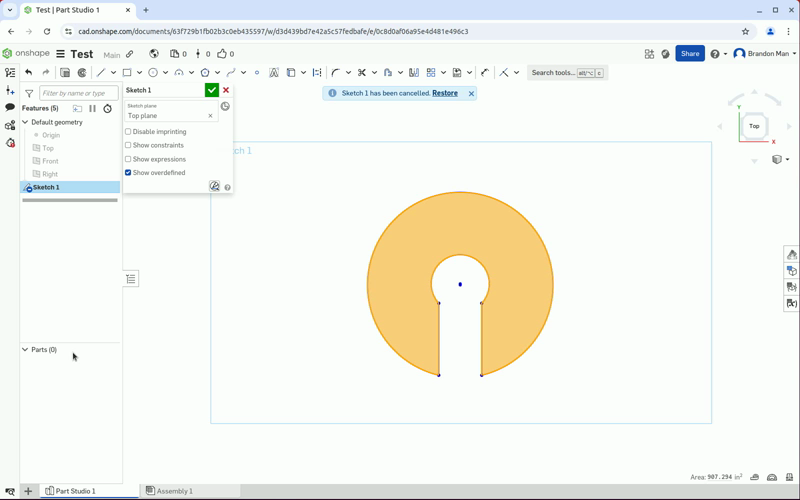
key(shift+e)
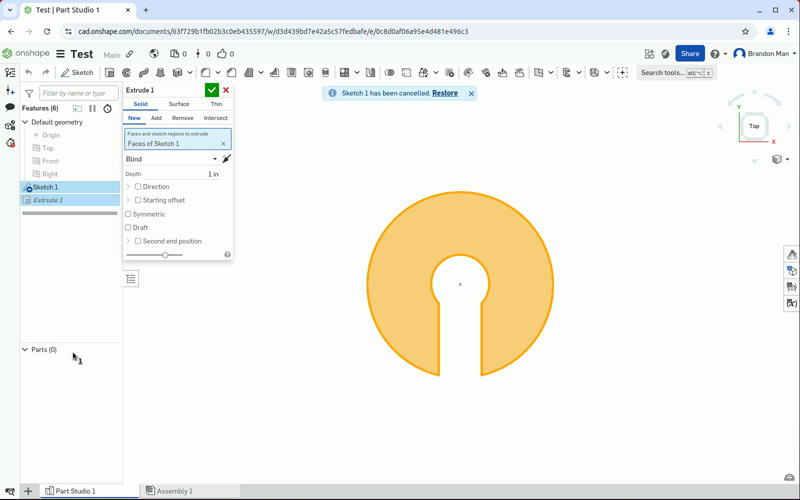
mouse_move(143, 106)
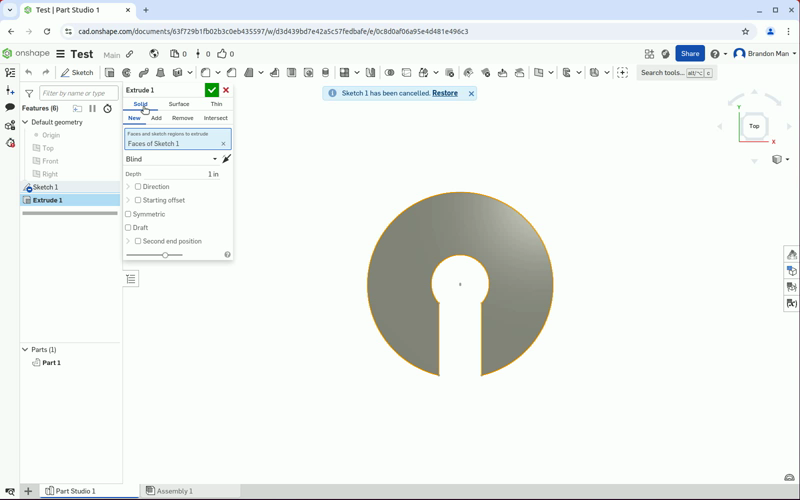
click(143, 106)
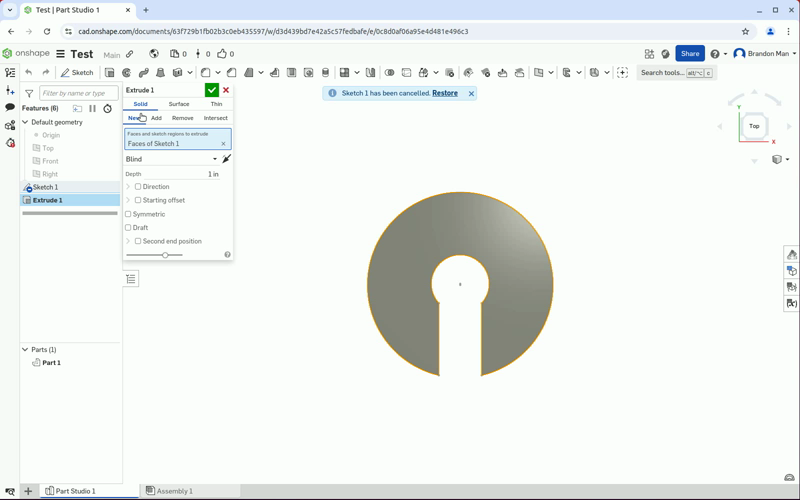
mouse_move(137, 120)
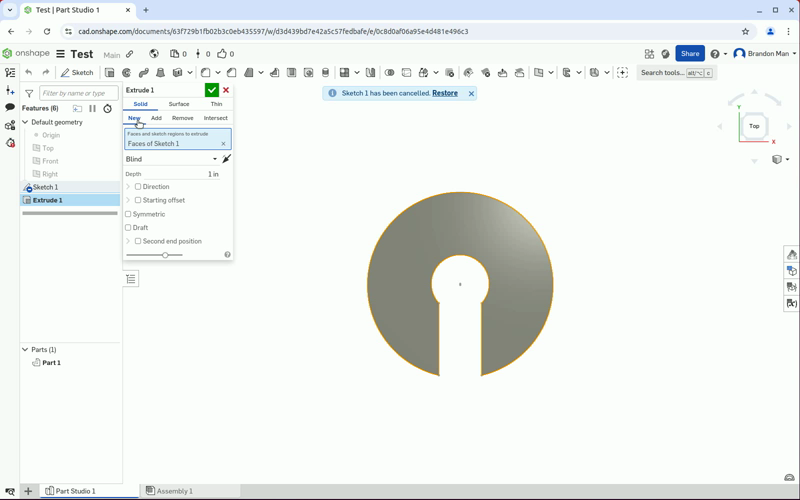
click(137, 120)
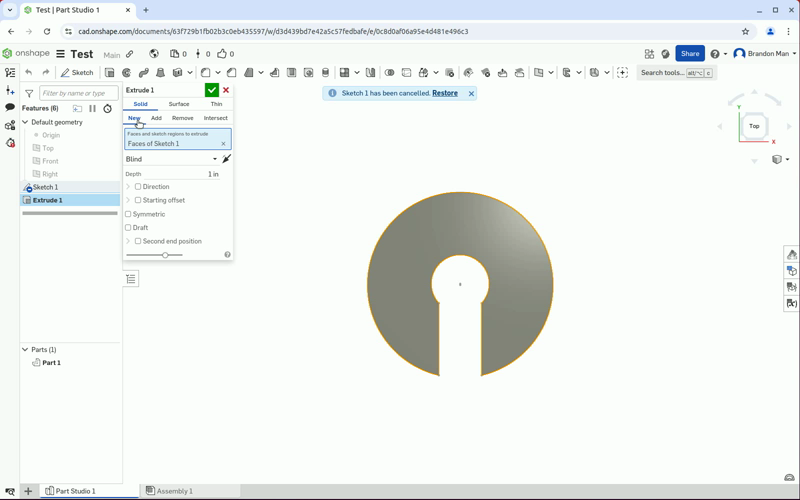
key(tab, 4)
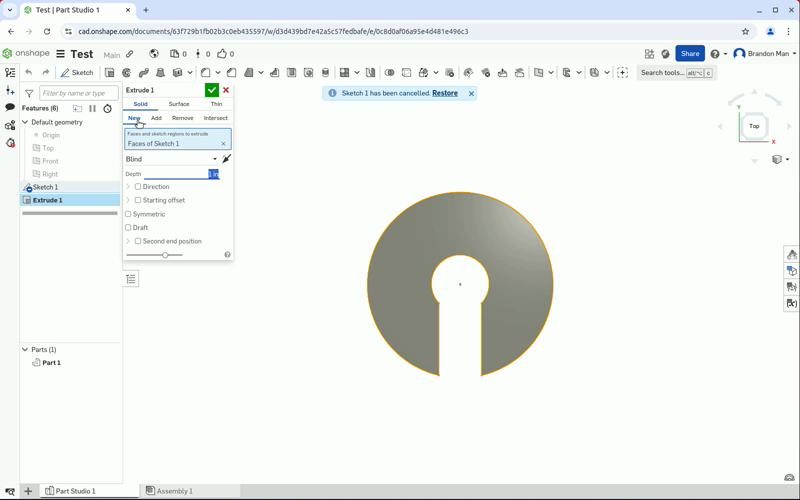
text(11.073)
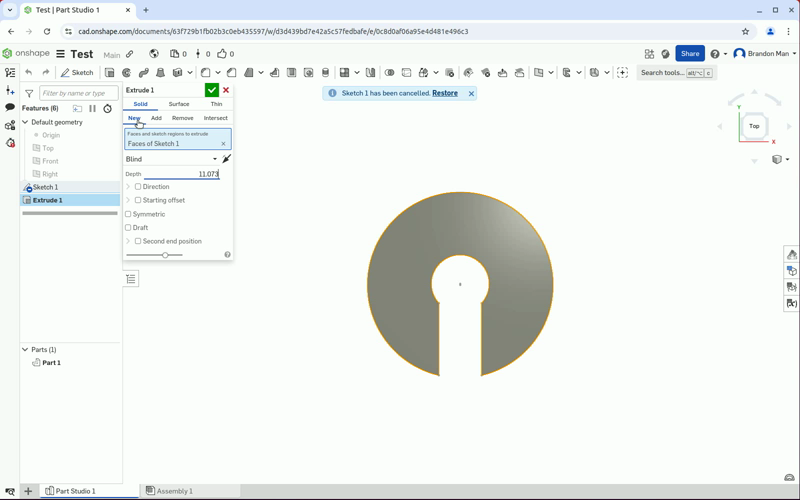
key(enter)
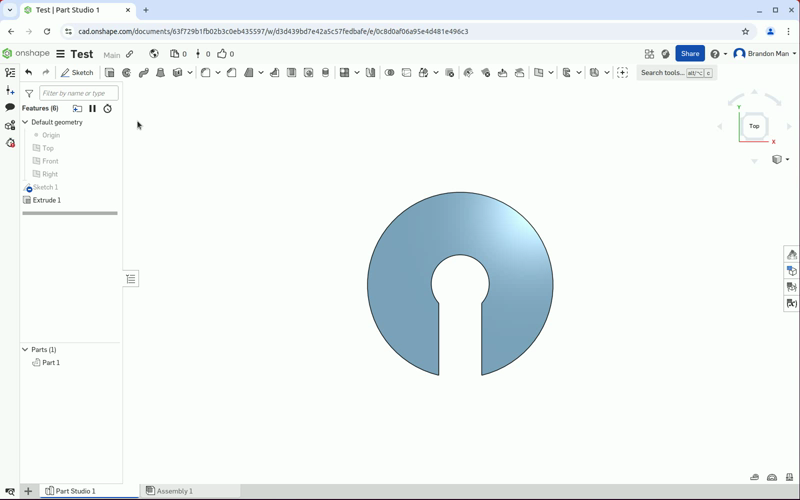
key(shift+h)
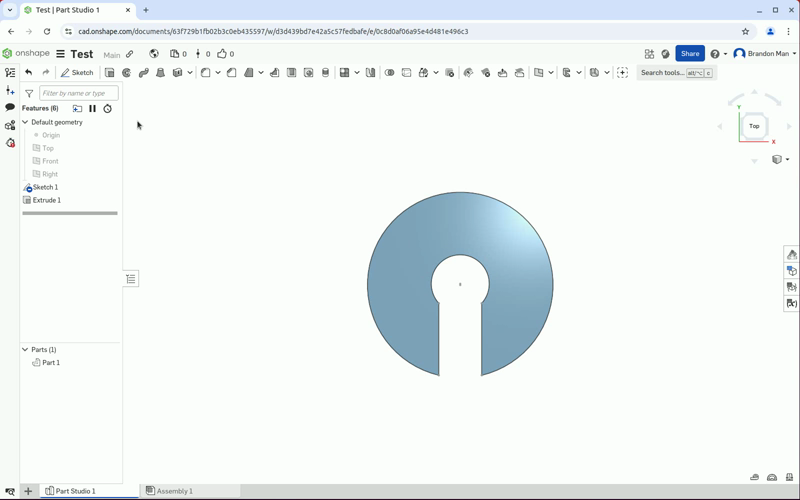
key(shift+h)
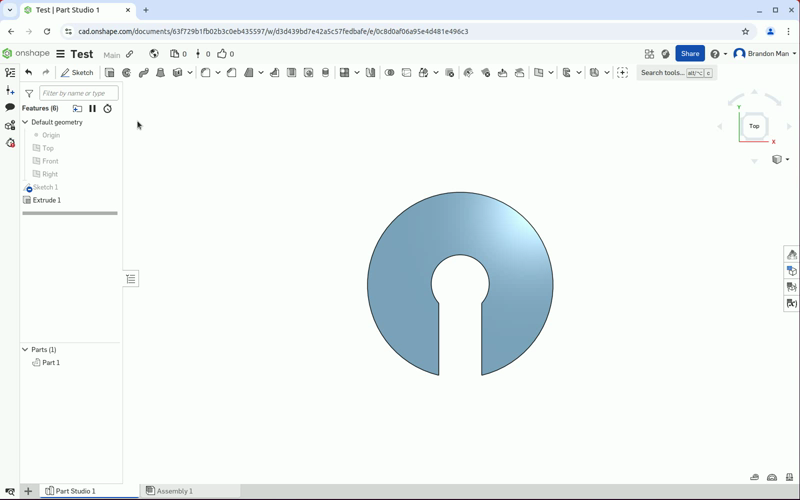
mouse_move(73, 189)
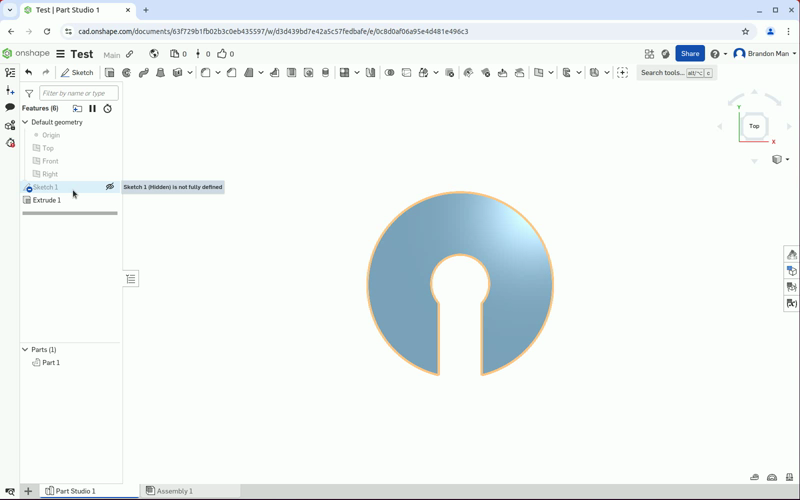
click(73, 189)
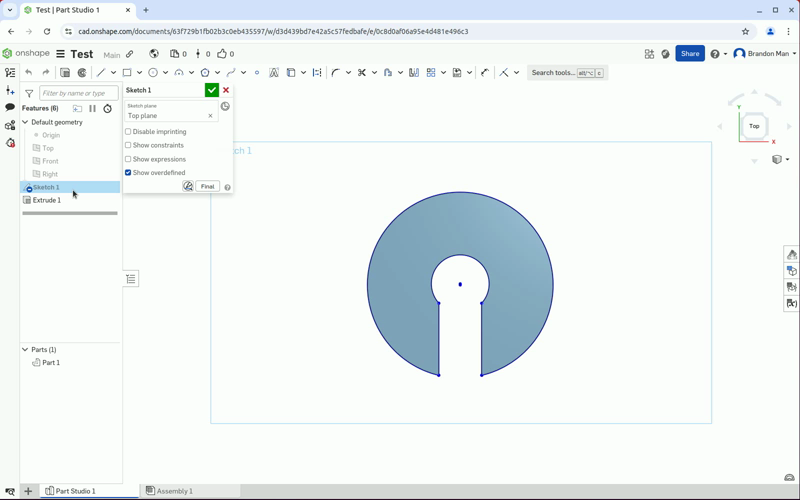
mouse_move(229, 92)
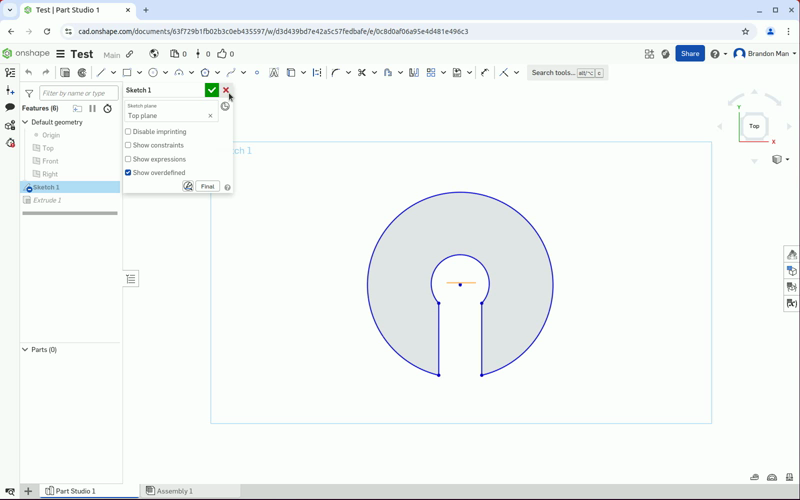
click(229, 92)
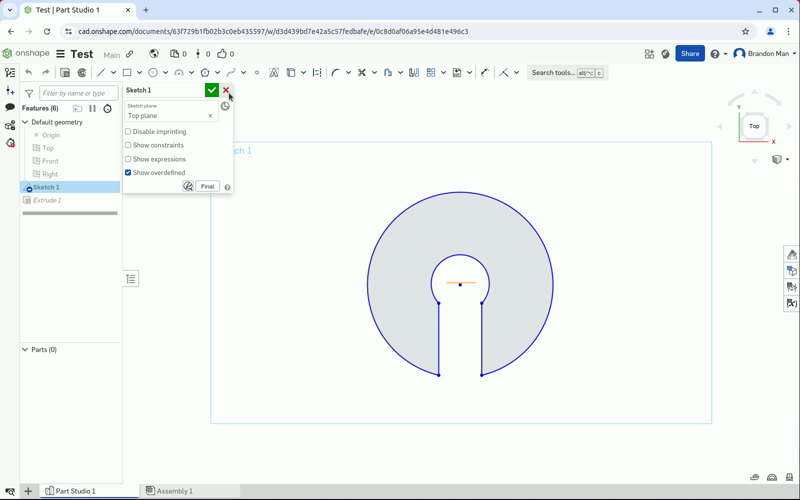
key(shift+s)
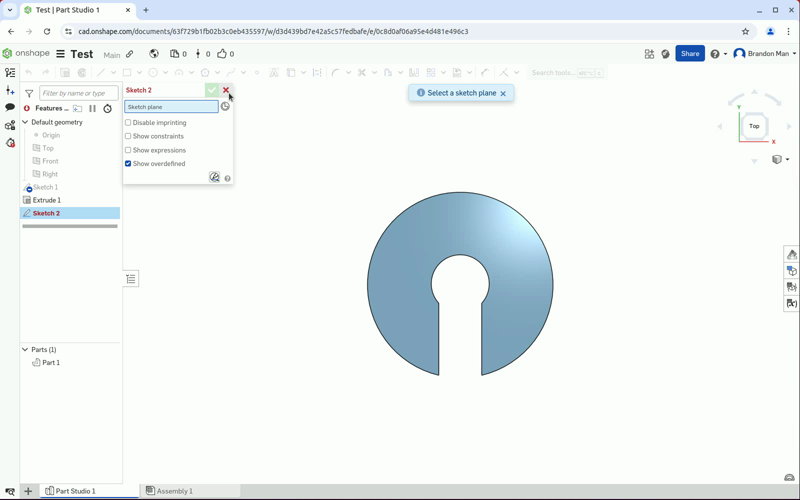
mouse_move(73, 150)
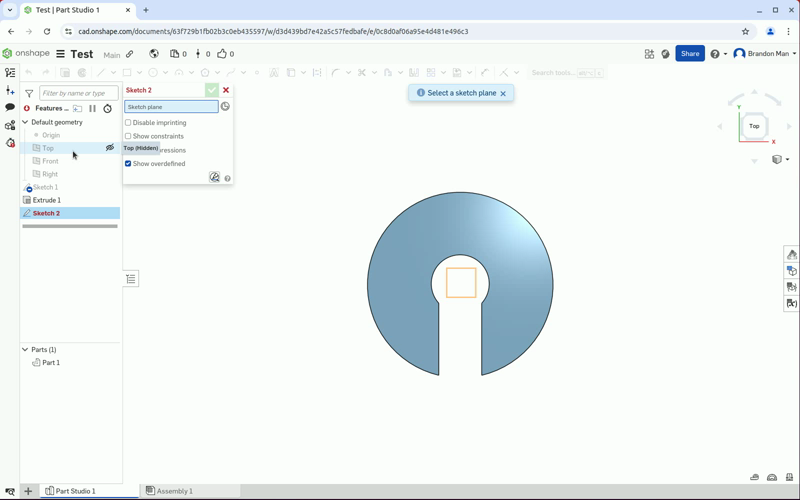
click(73, 150)
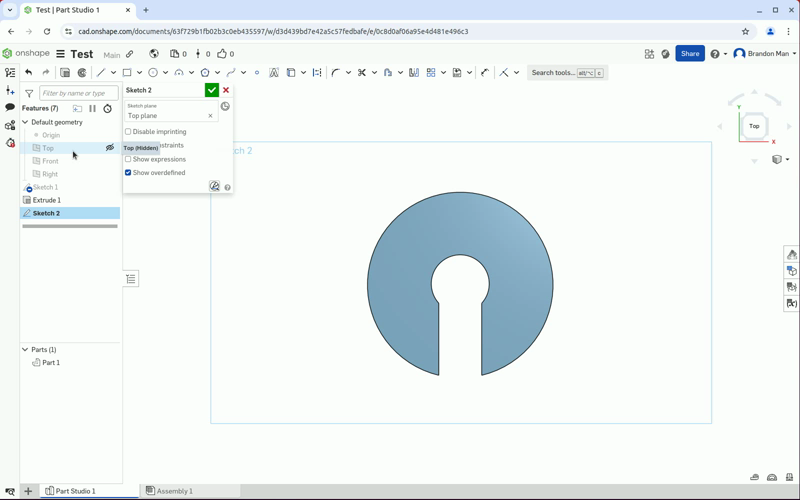
mouse_move(73, 352)
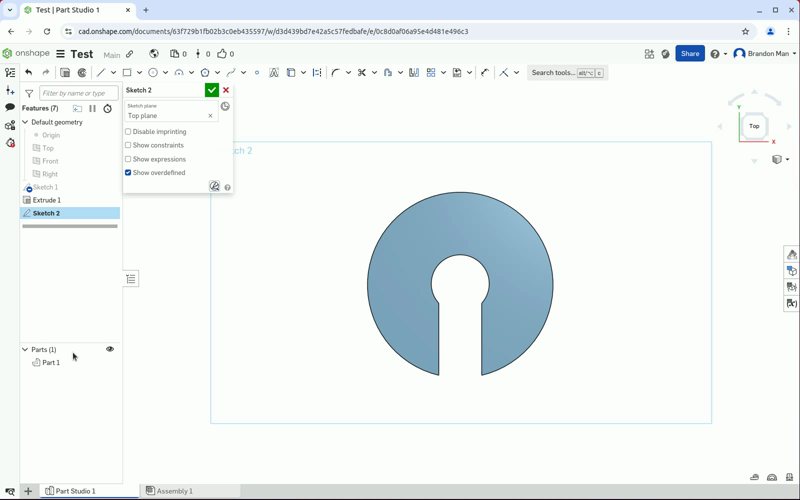
key(y)
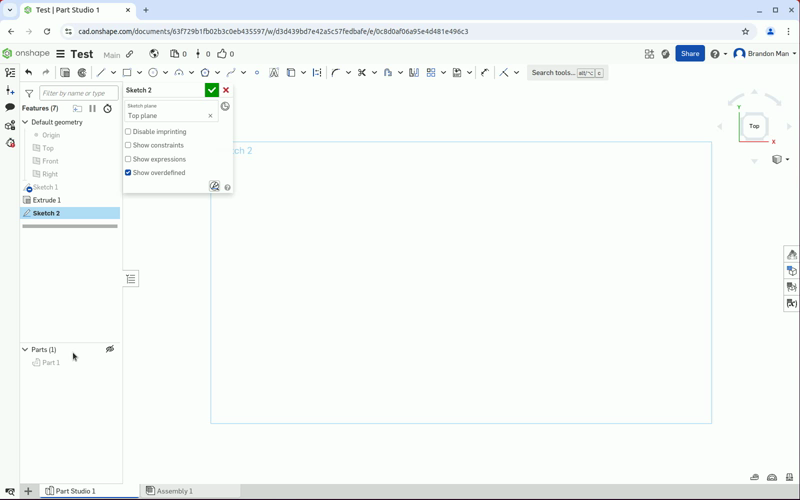
key(a)
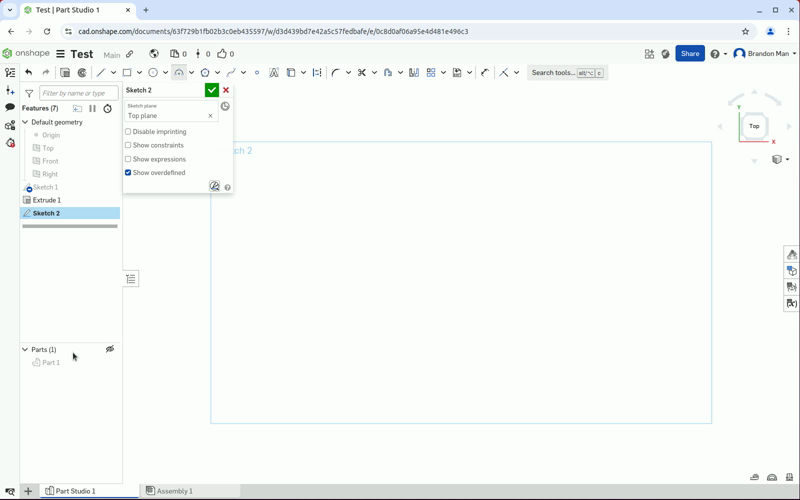
key_down(shift)
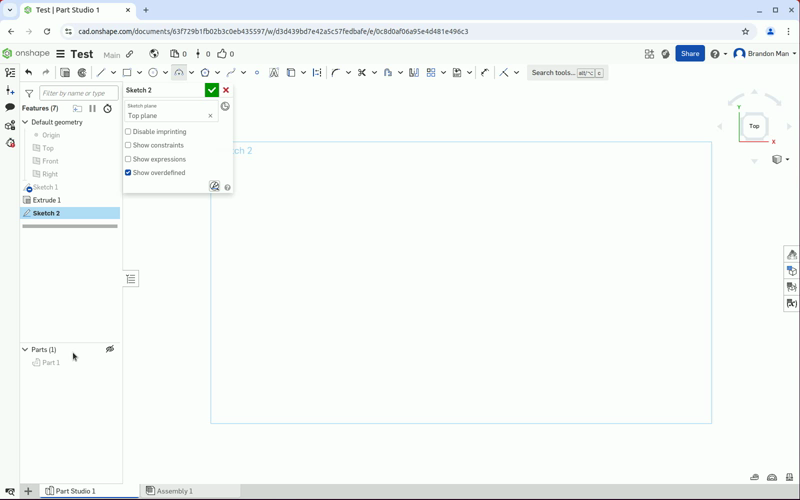
mouse_move(438, 393)
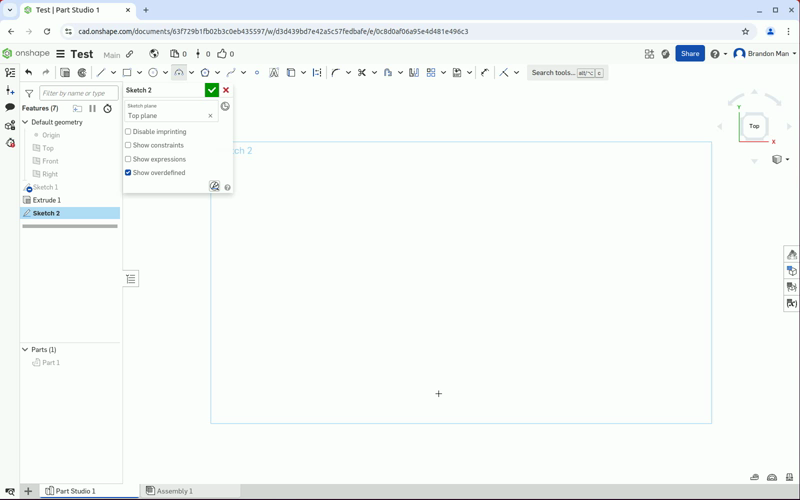
click(438, 393)
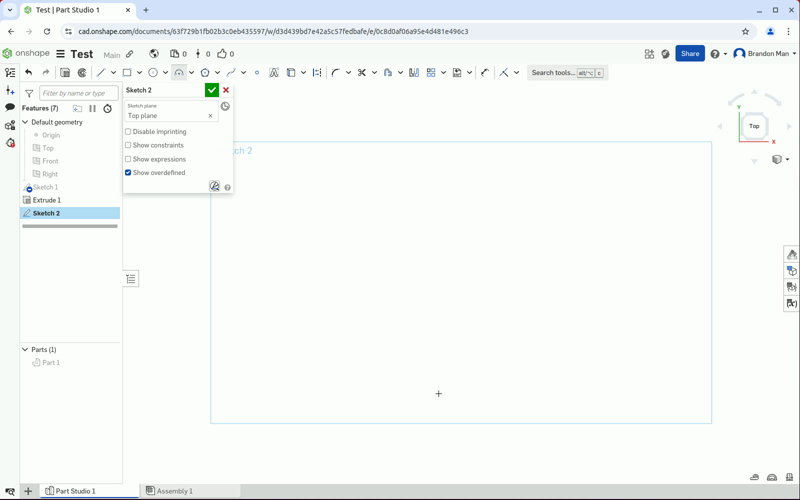
key_up(shift)
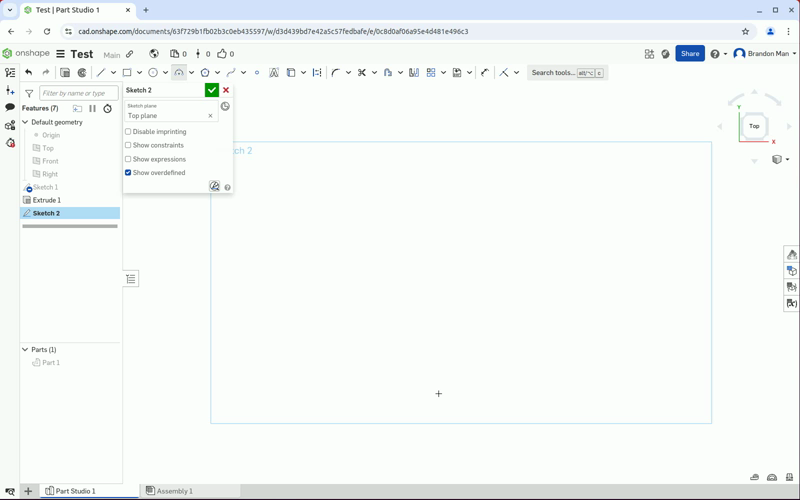
key_down(shift)
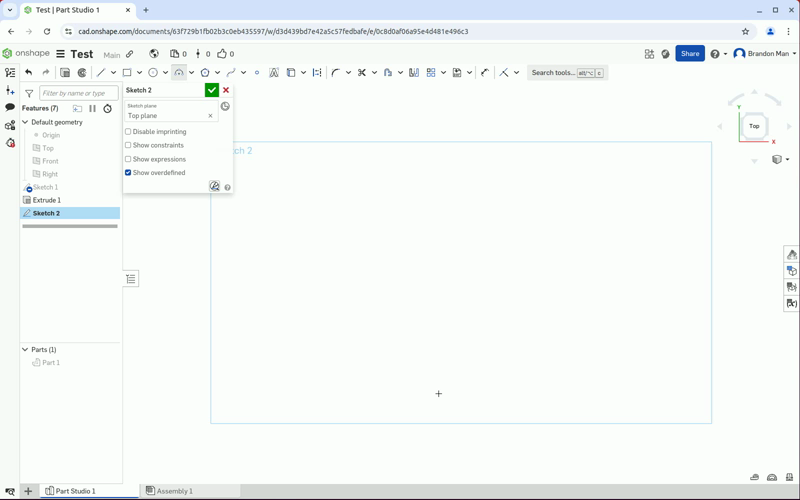
mouse_move(483, 393)
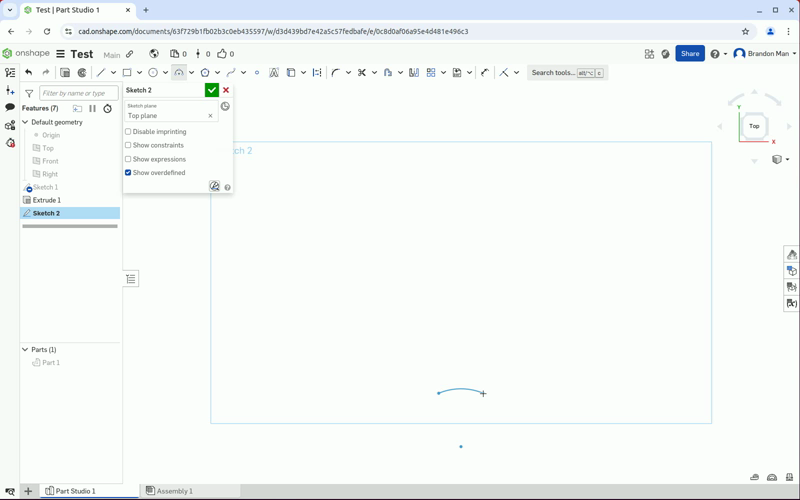
click(483, 393)
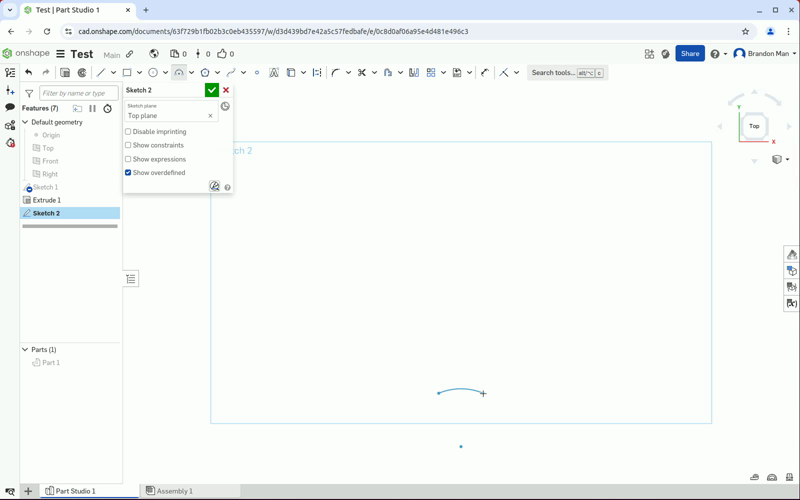
mouse_move(460, 168)
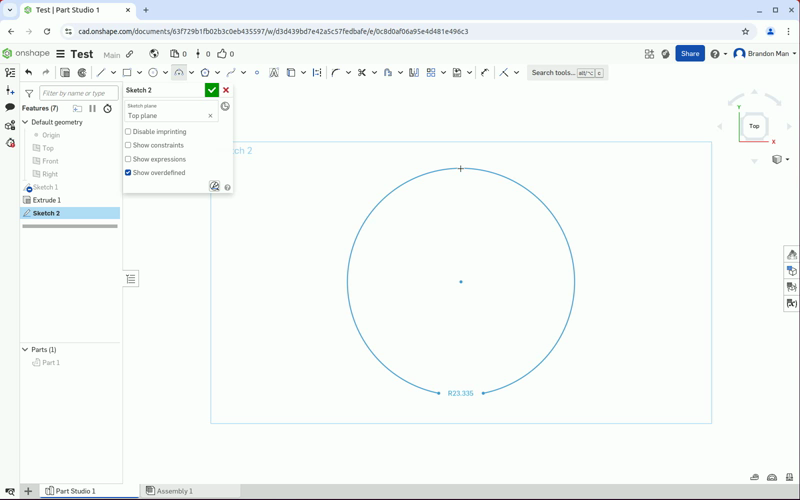
click(460, 168)
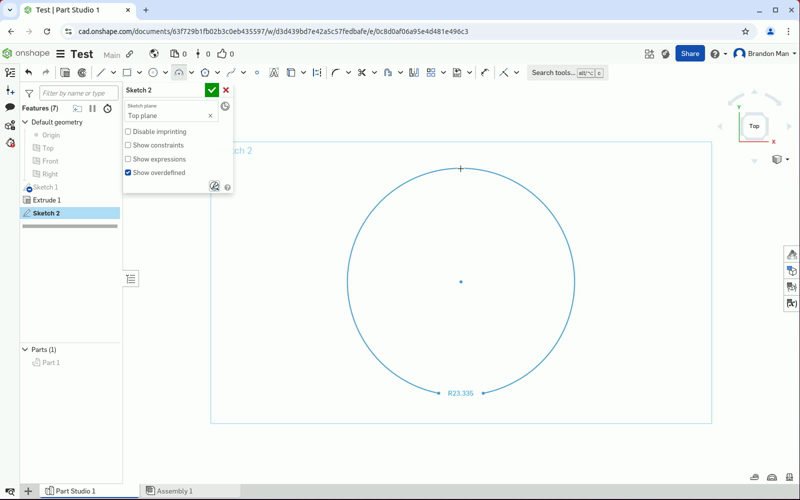
key_up(shift)
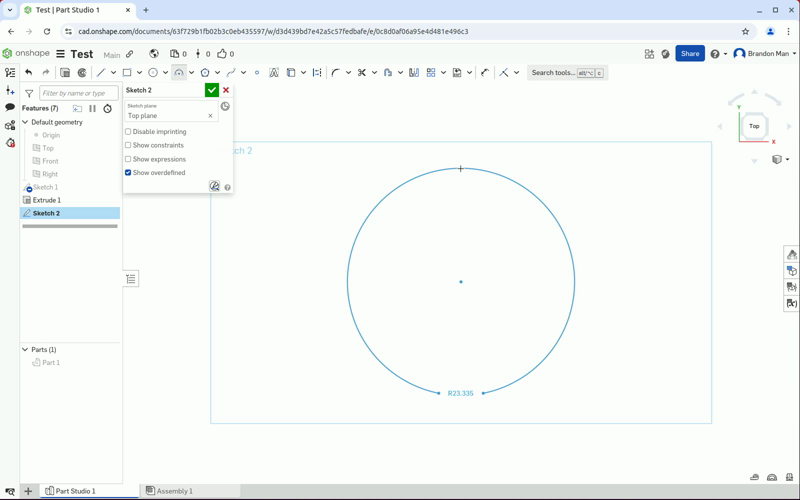
key(esc)
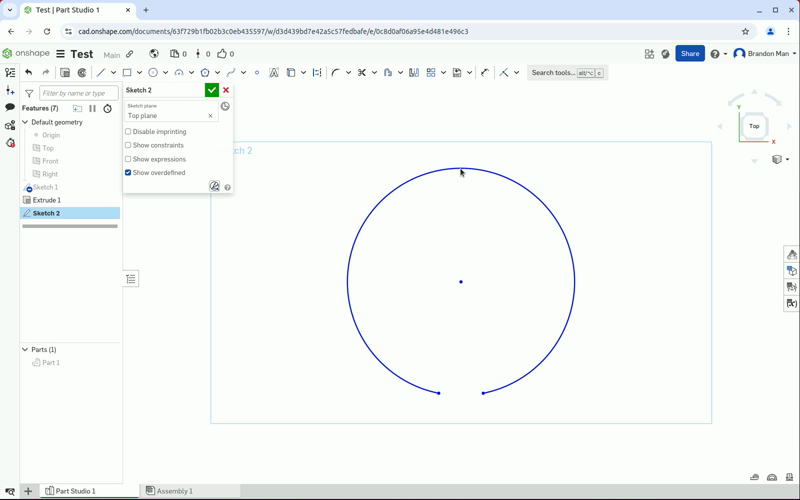
key(l)
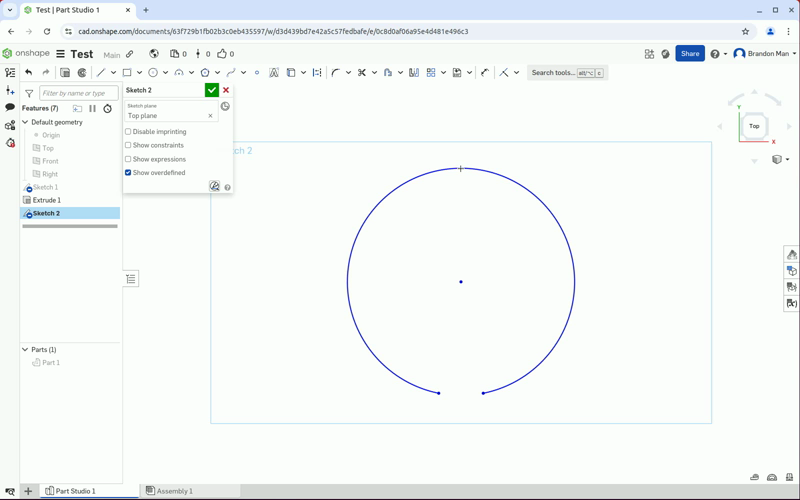
mouse_move(483, 393)
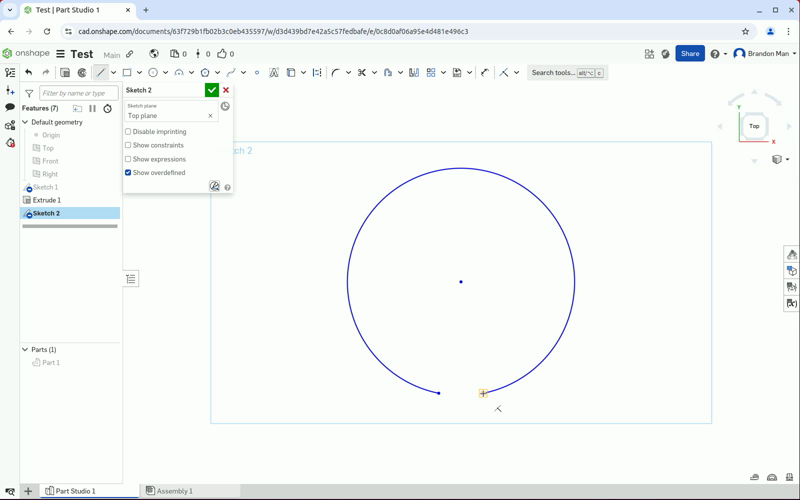
click(483, 393)
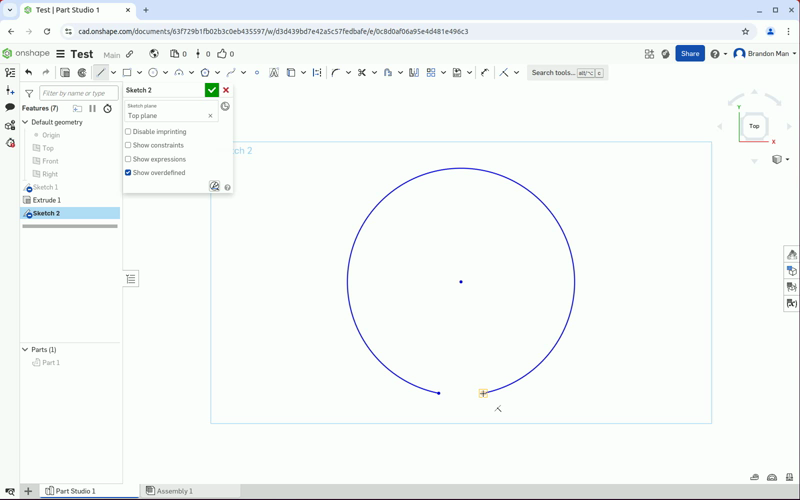
key_down(shift)
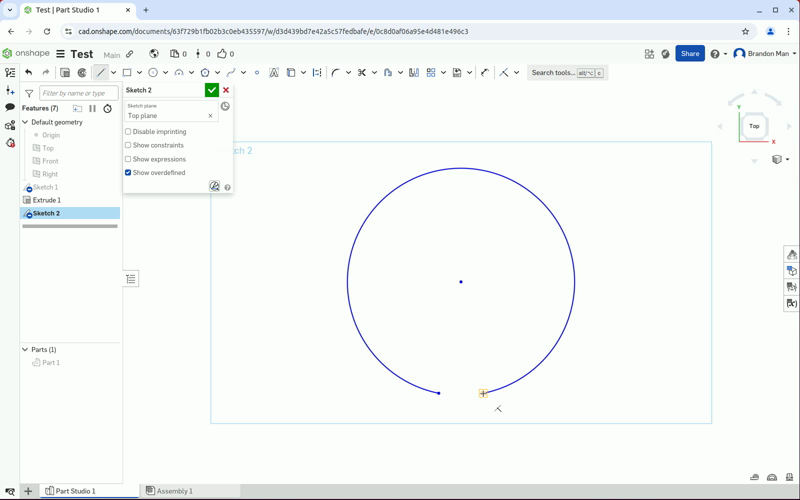
mouse_move(513, 393)
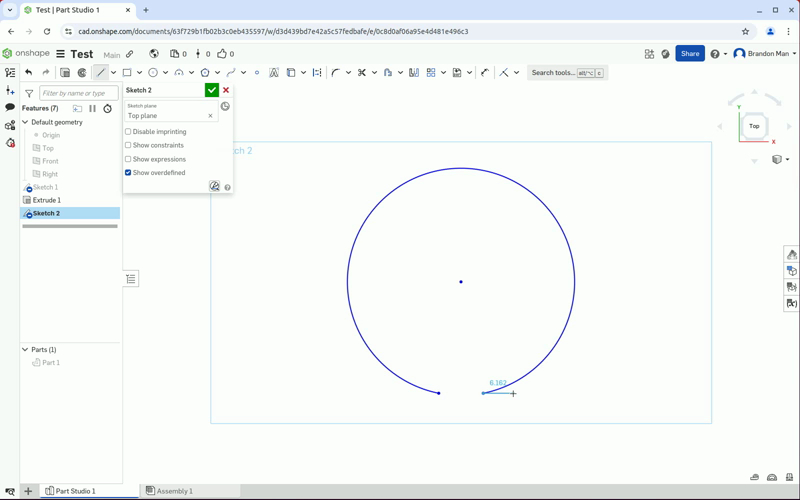
mouse_move(483, 374)
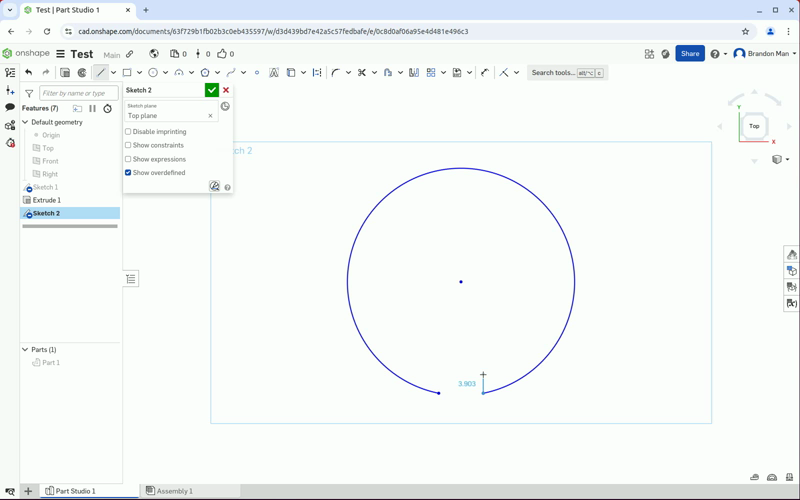
click(483, 374)
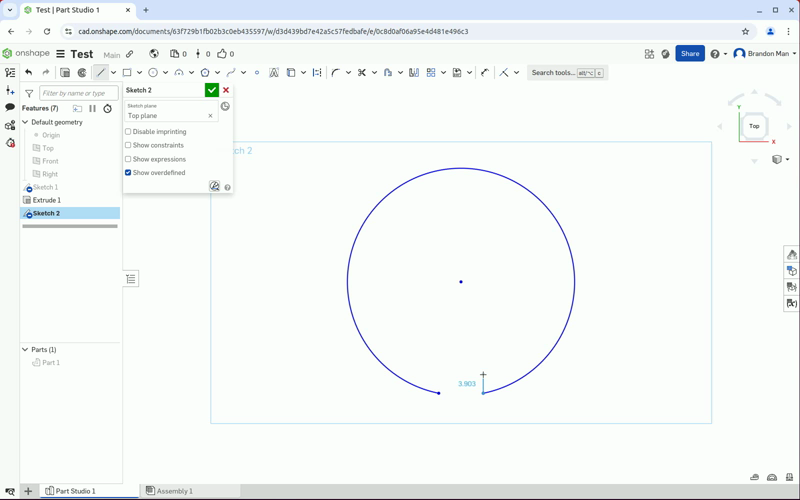
key_up(shift)
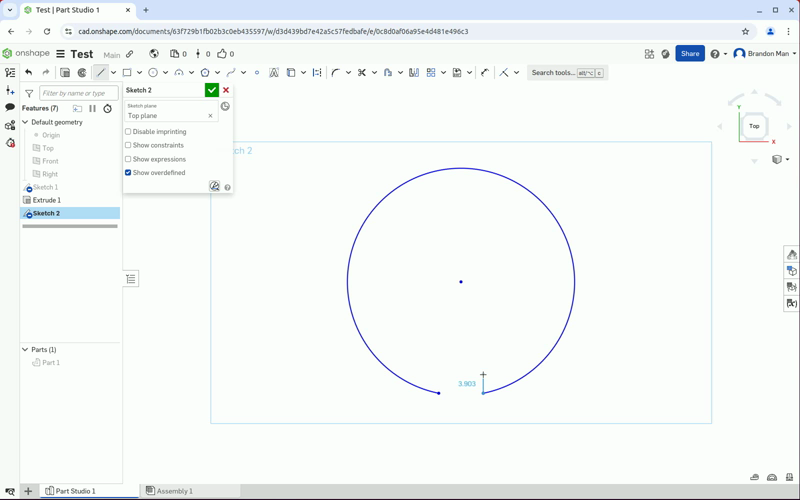
key(esc)
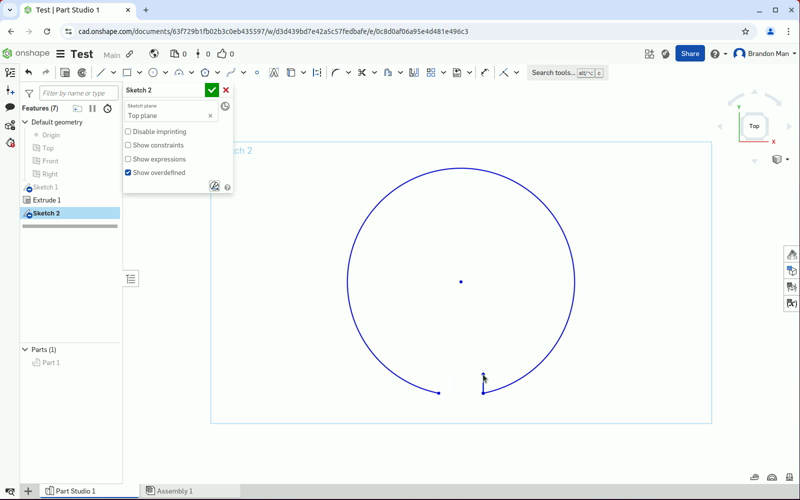
key(a)
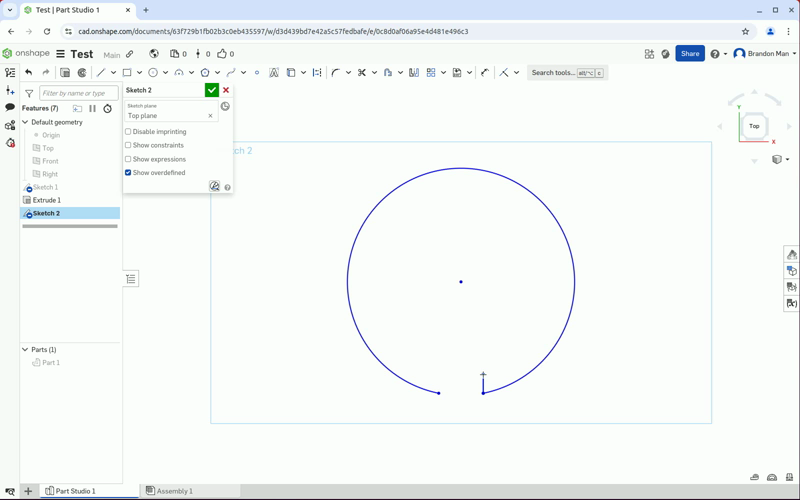
mouse_move(483, 374)
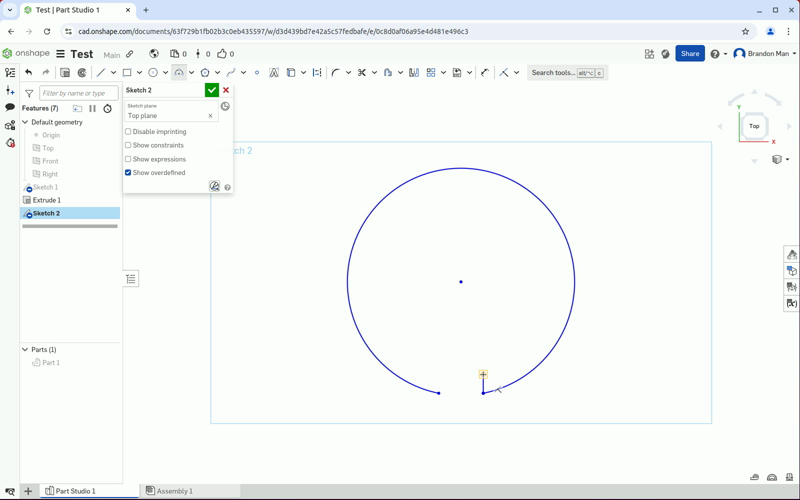
click(483, 374)
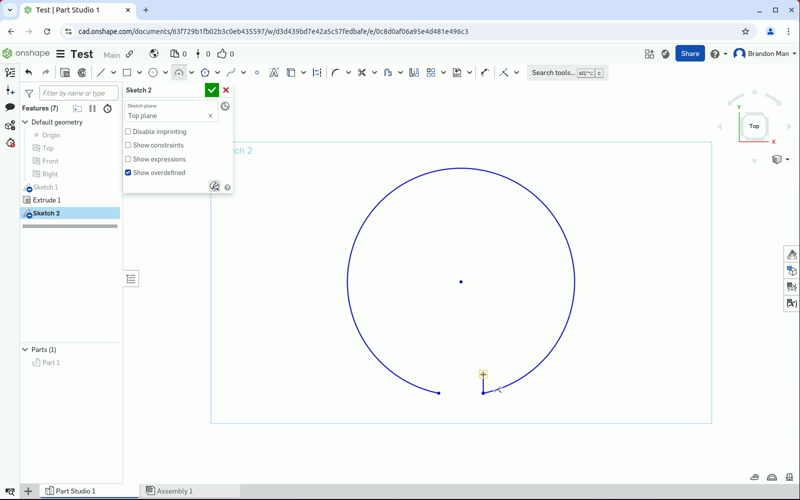
key_down(shift)
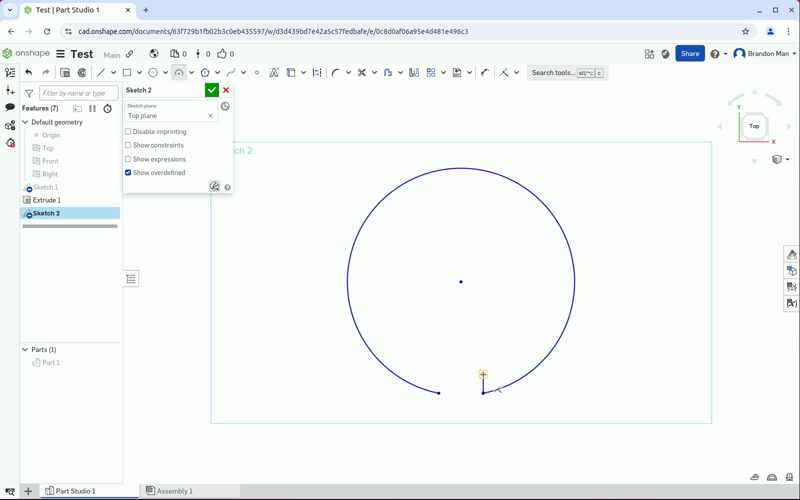
mouse_move(438, 374)
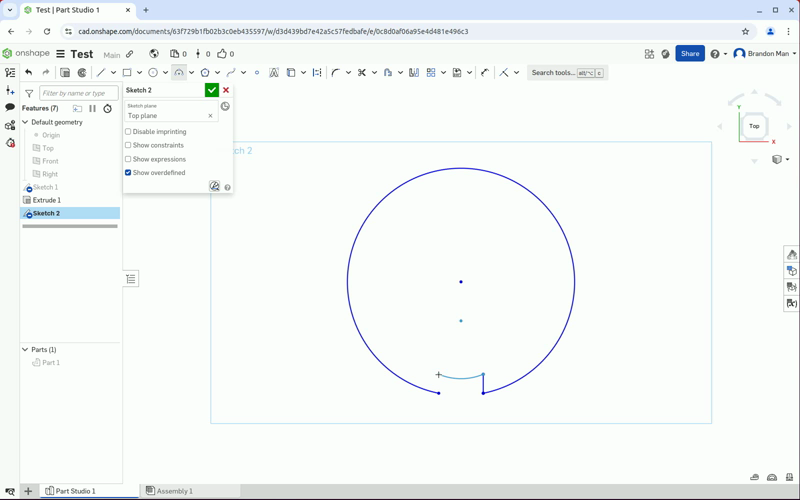
click(438, 374)
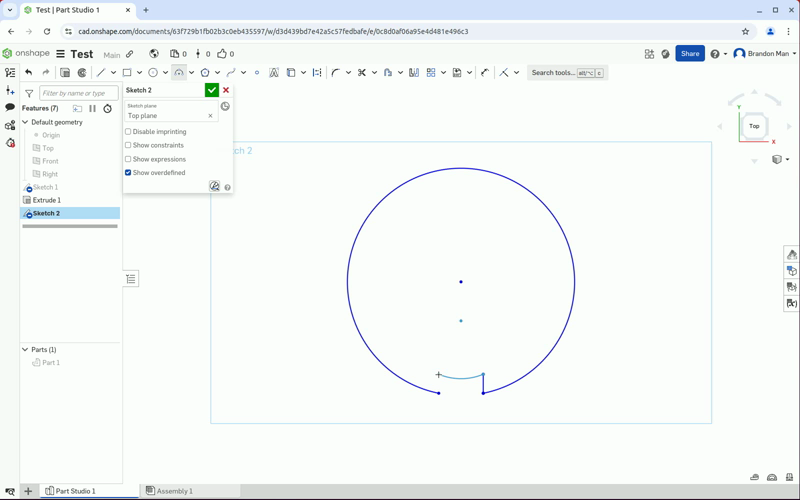
mouse_move(460, 185)
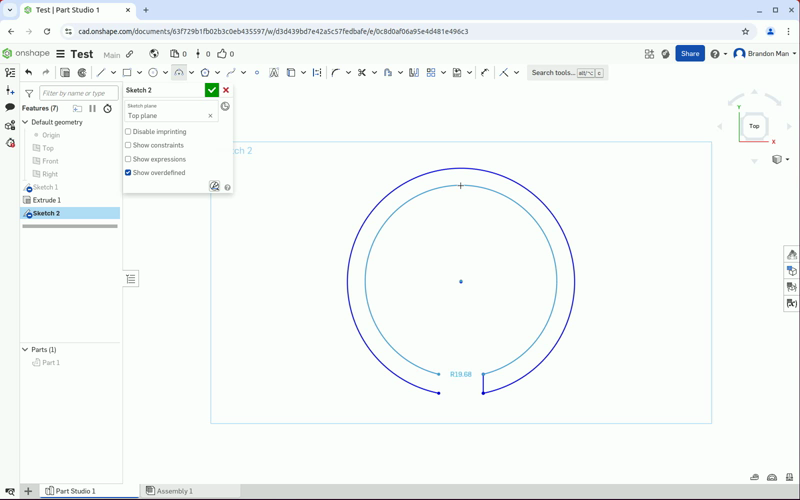
click(460, 185)
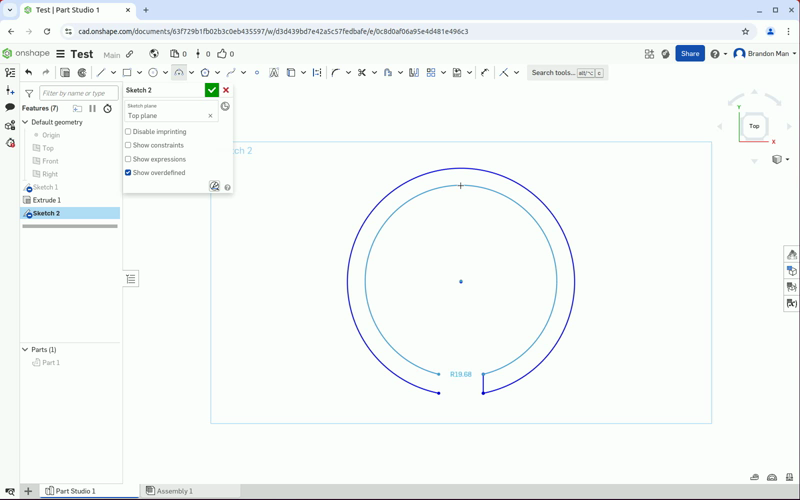
key_up(shift)
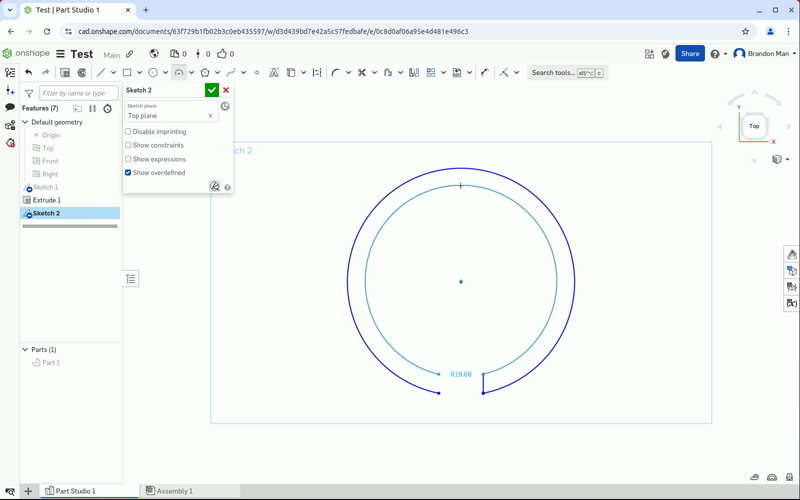
key(esc)
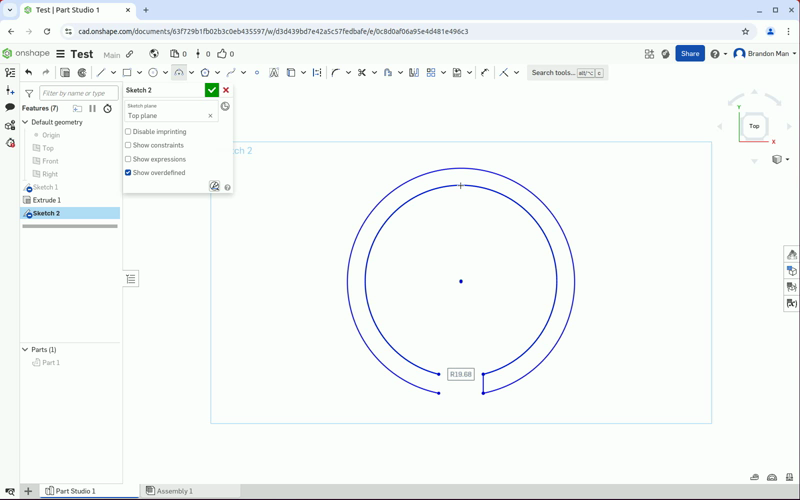
key(l)
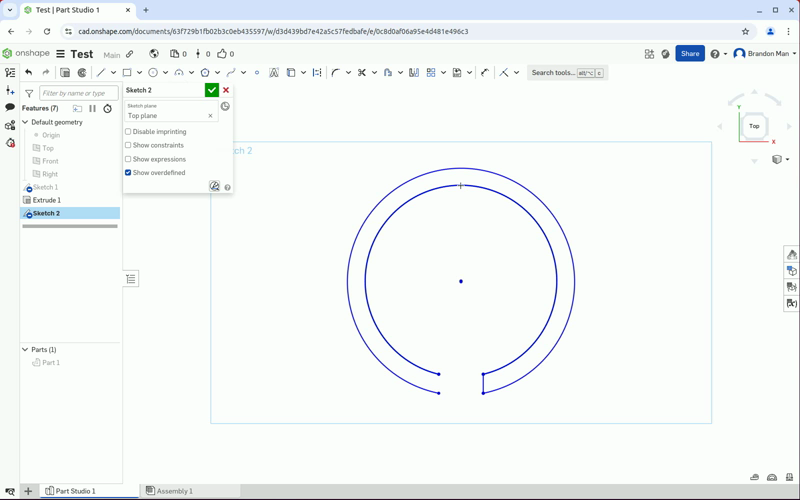
mouse_move(438, 374)
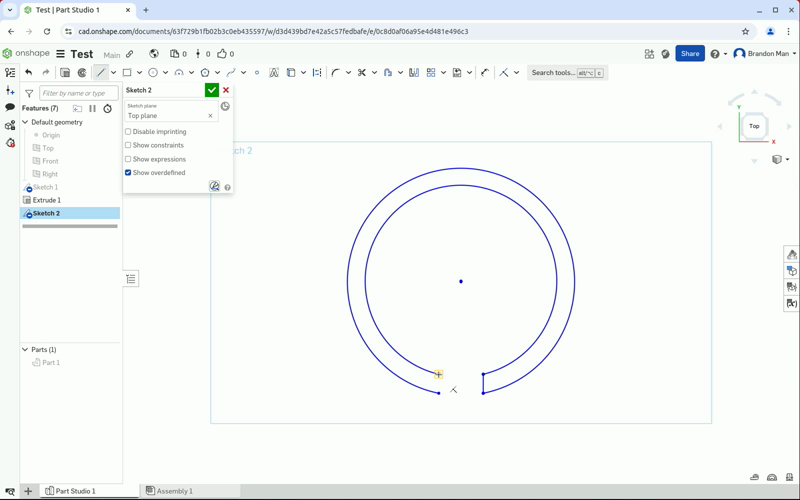
click(438, 374)
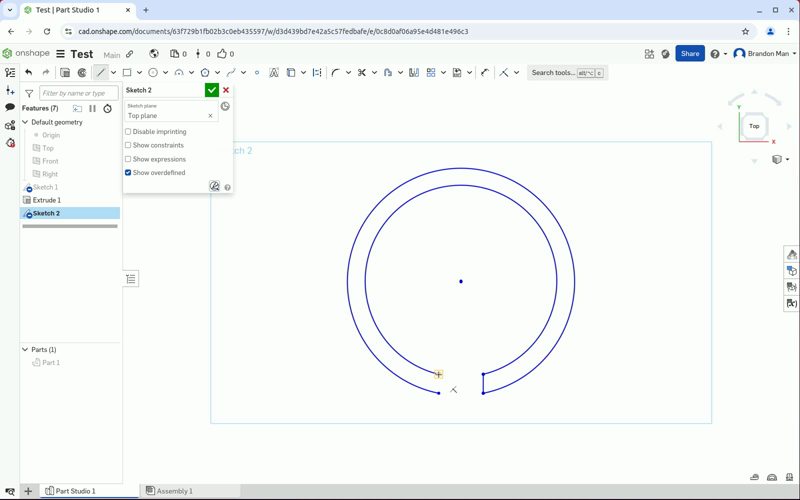
mouse_move(468, 374)
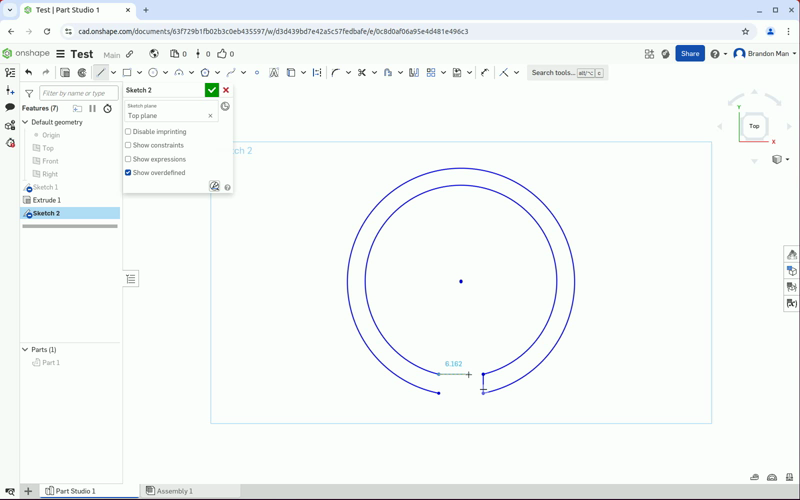
key_down(shift)
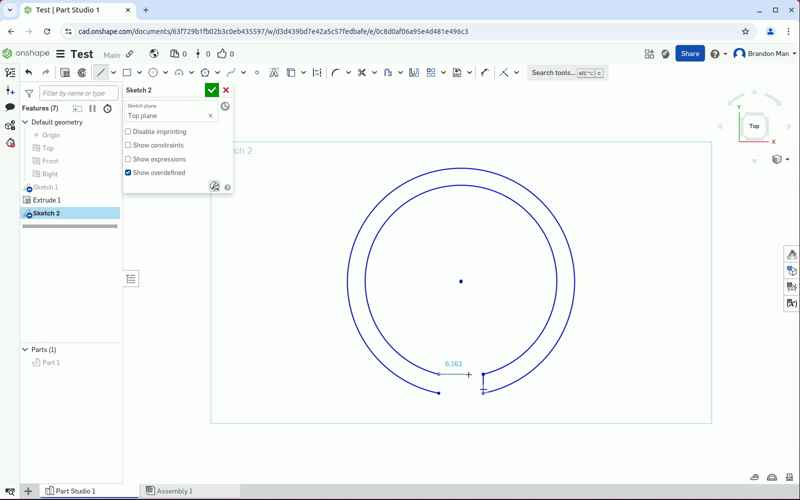
mouse_move(438, 393)
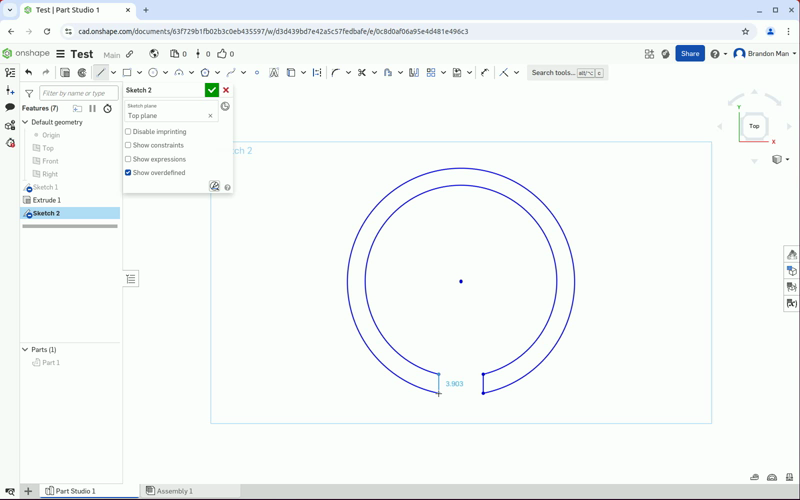
key_up(shift)
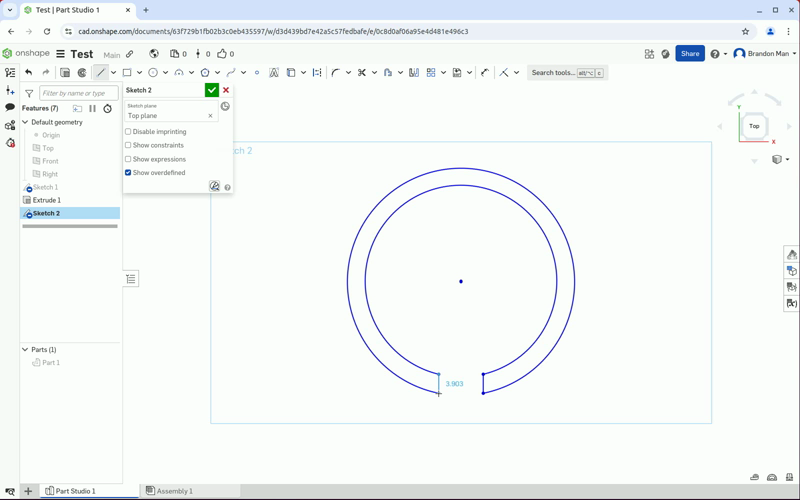
click(438, 393)
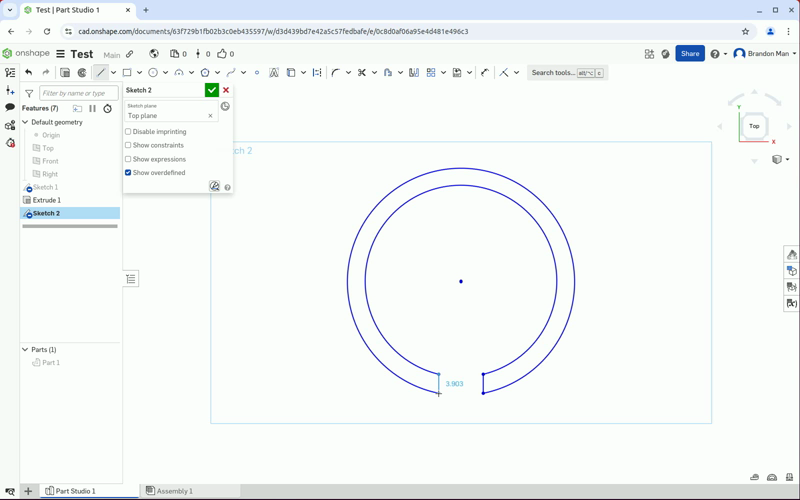
key(esc)
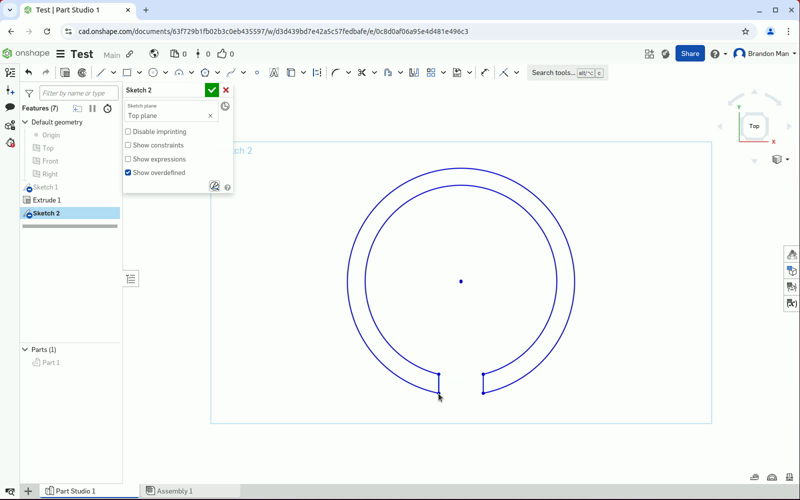
mouse_move(400, 196)
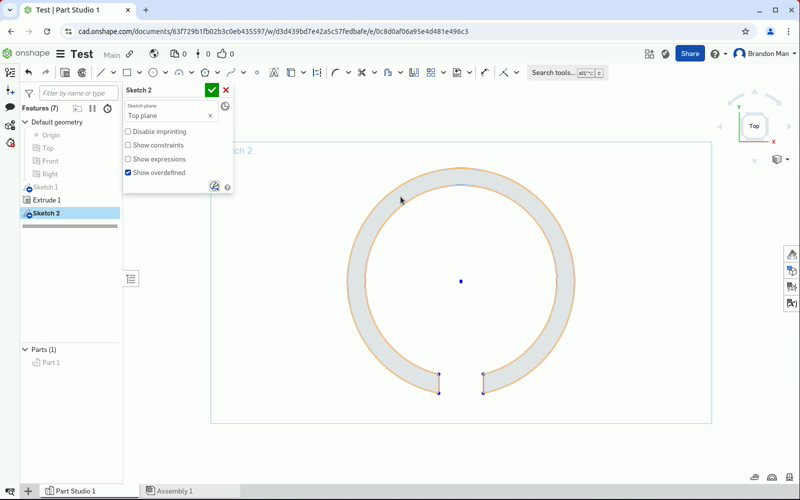
click(400, 196)
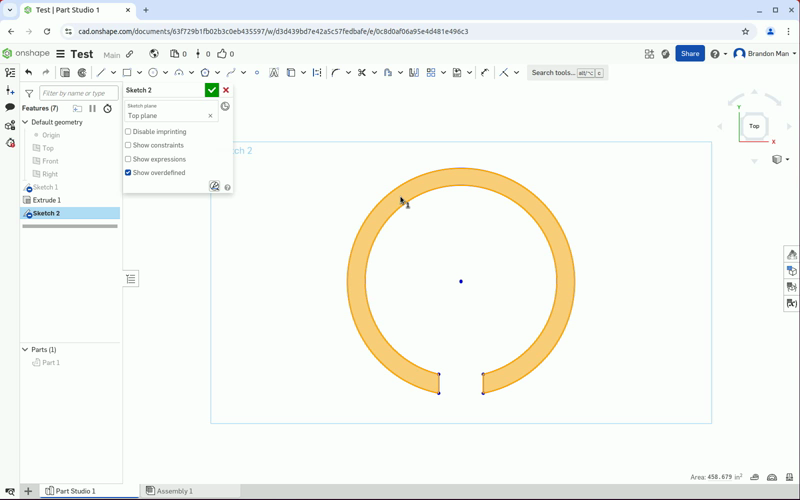
mouse_move(73, 352)
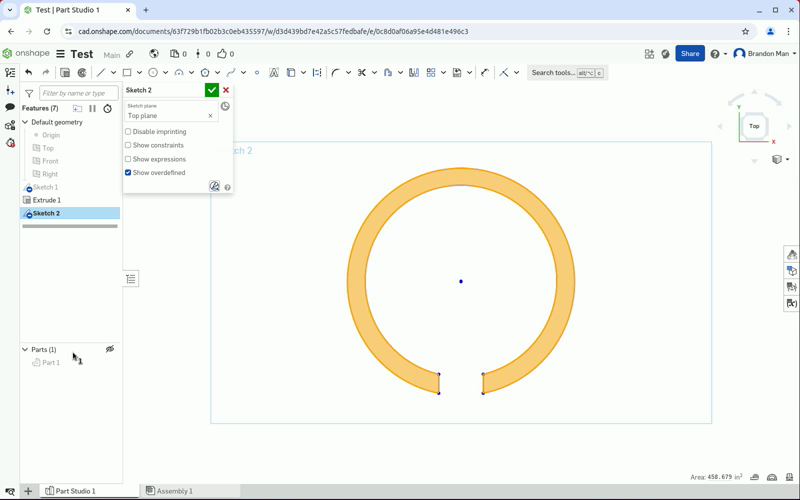
key(shift+y)
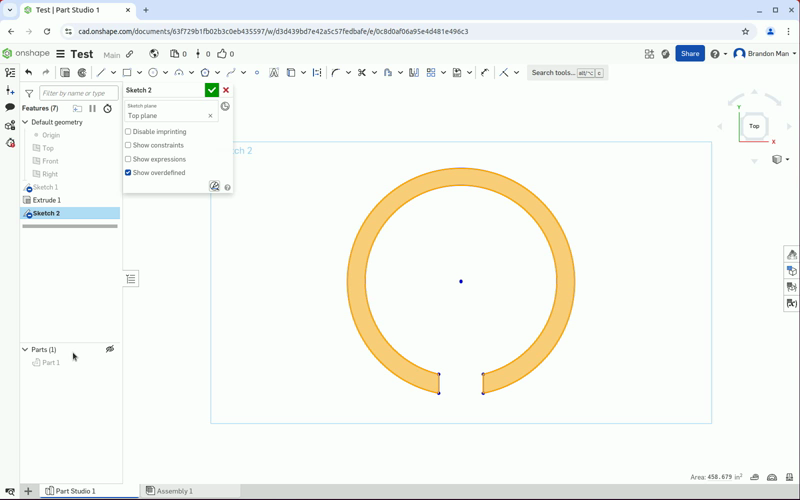
key(shift+e)
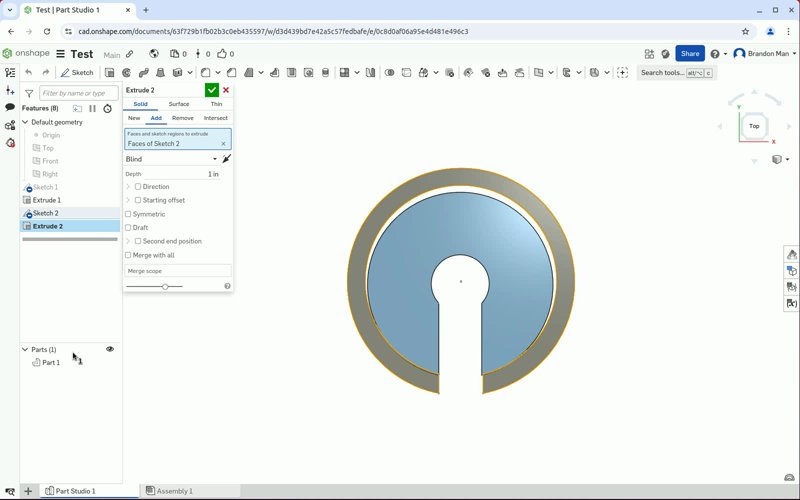
mouse_move(143, 106)
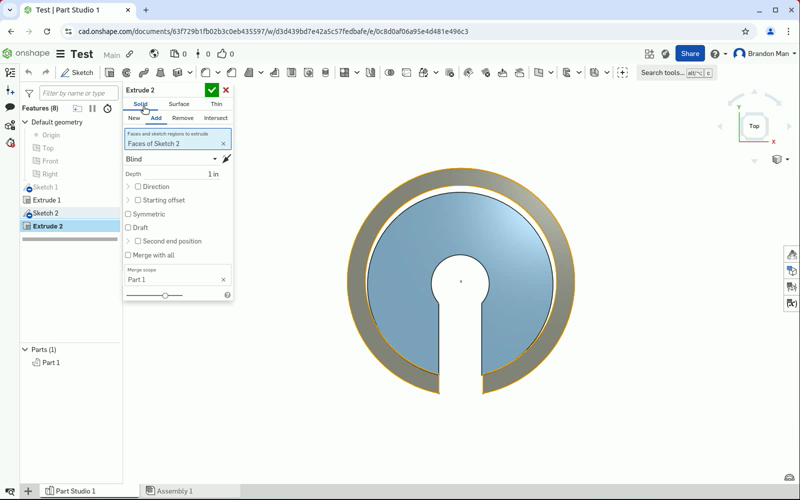
click(143, 106)
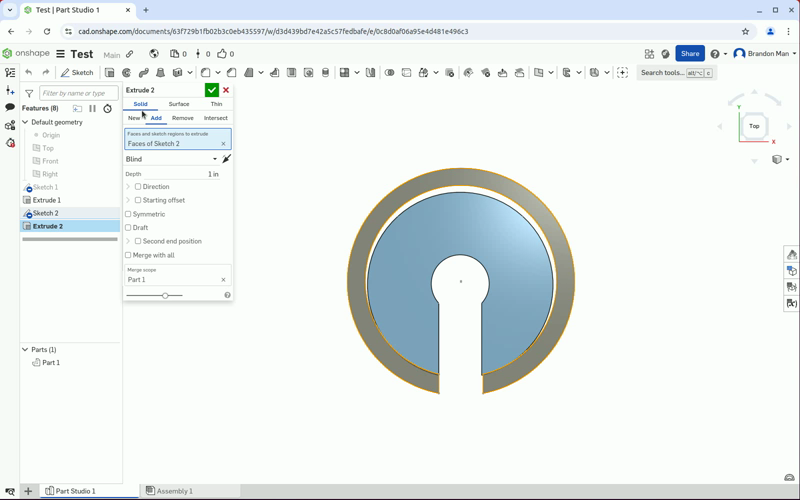
mouse_move(137, 120)
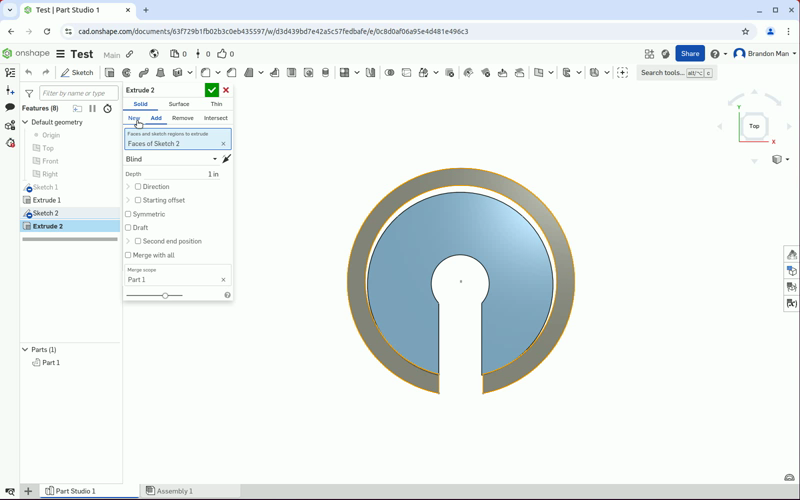
click(137, 120)
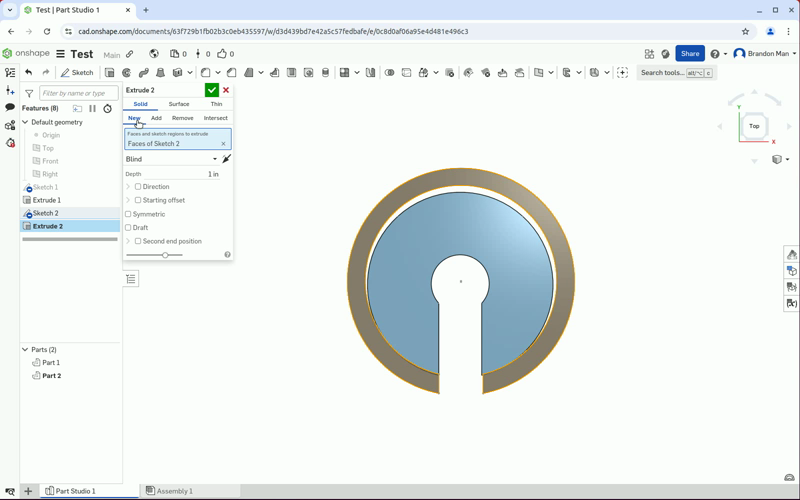
key(tab, 4)
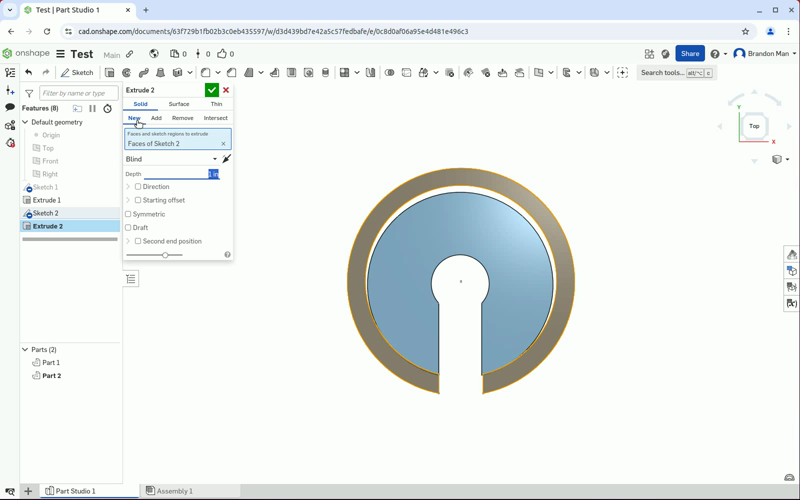
text(1.204)
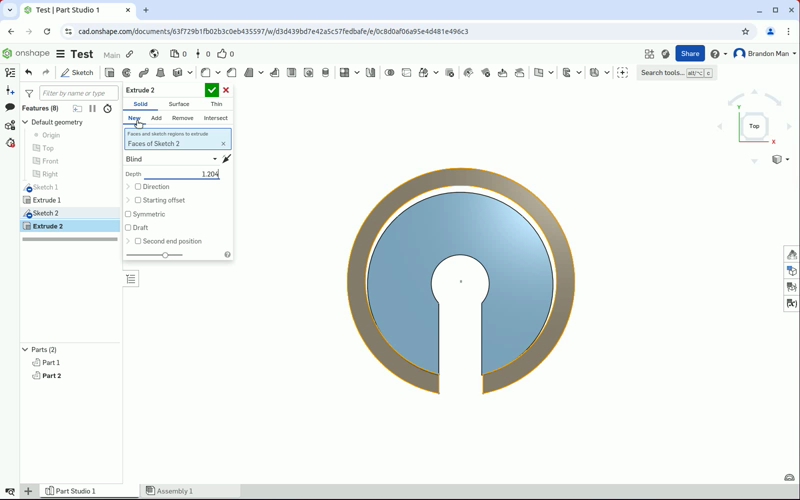
key(enter)
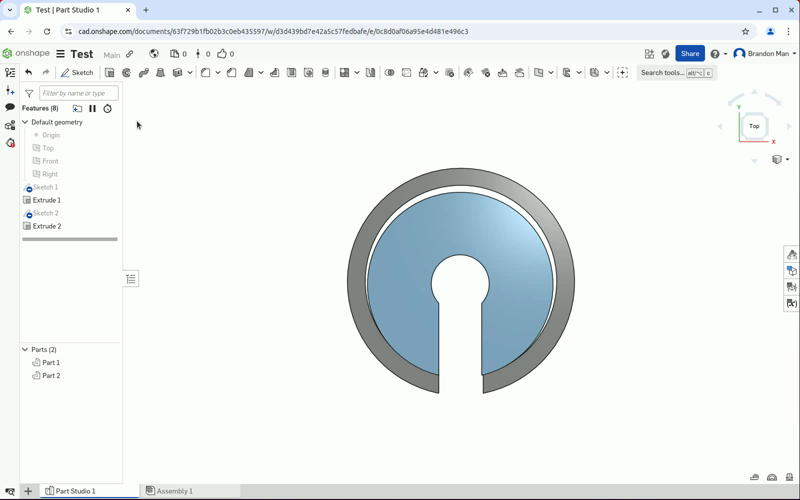
key(shift+h)
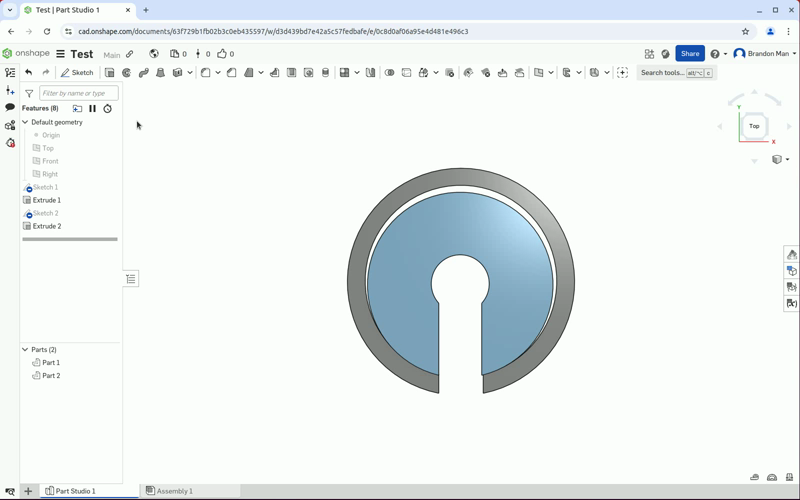
key(shift+h)
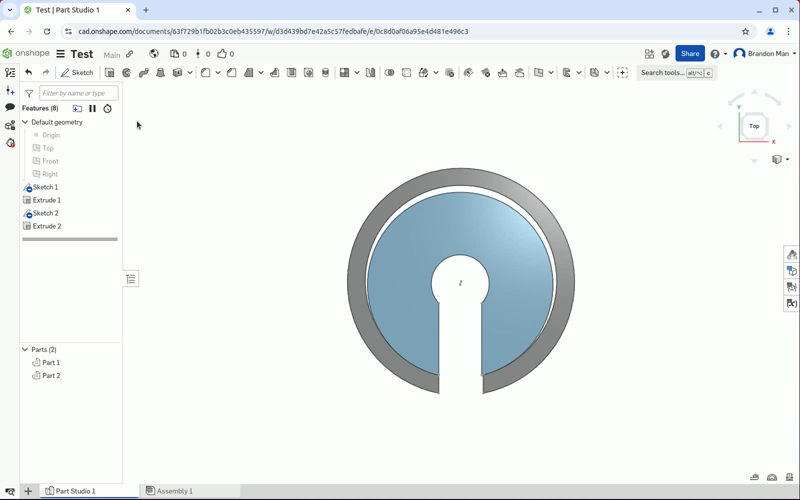
key(shift+7)
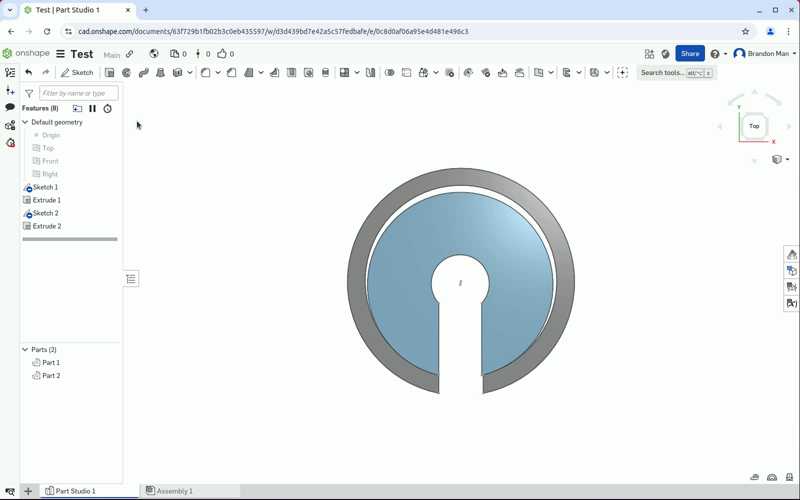
key(up, 3)
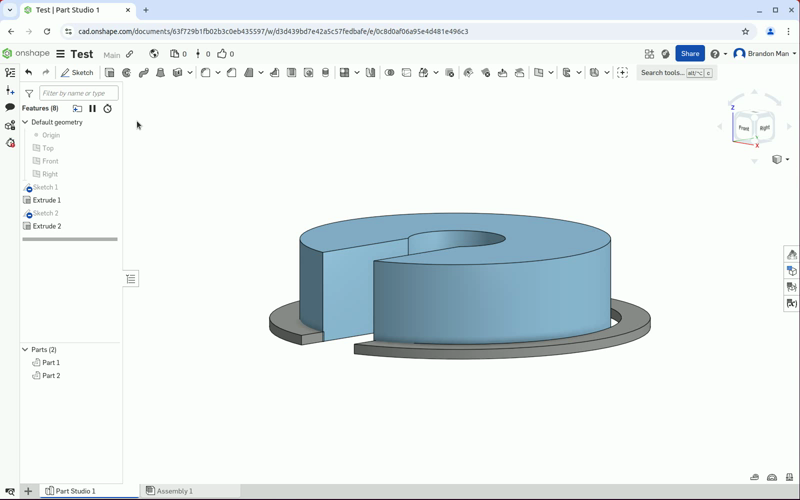
key(left, 3)
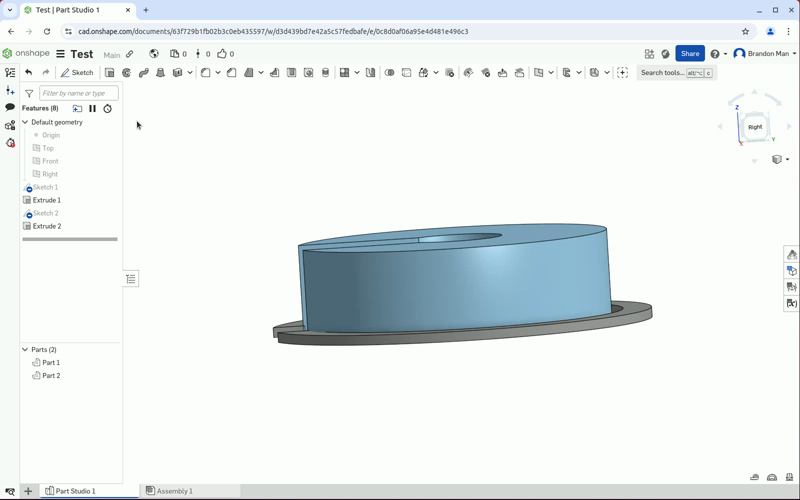
key(right, 3)
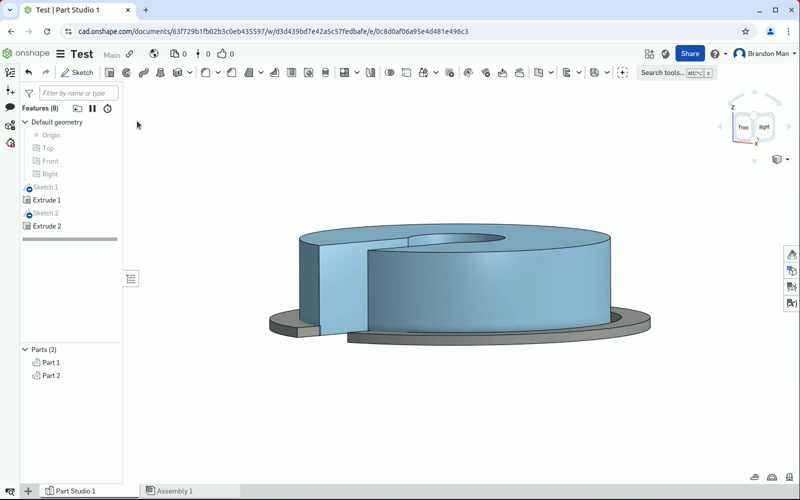
key(down, 3)
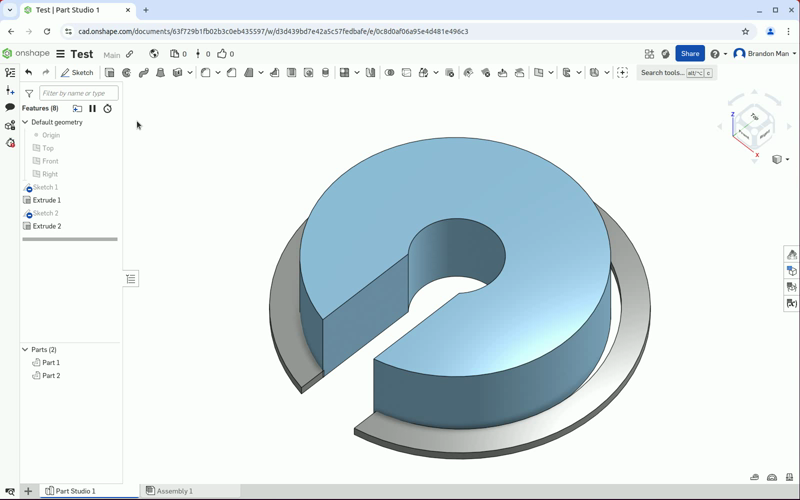
mouse_move(73, 189)
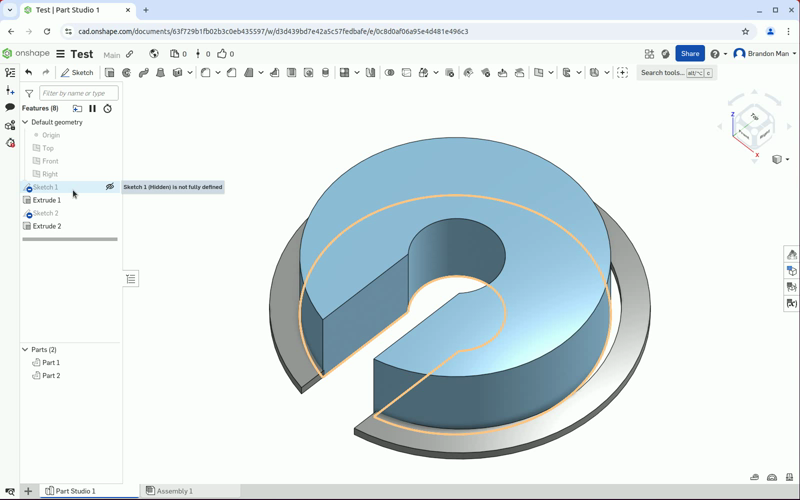
click(73, 189)